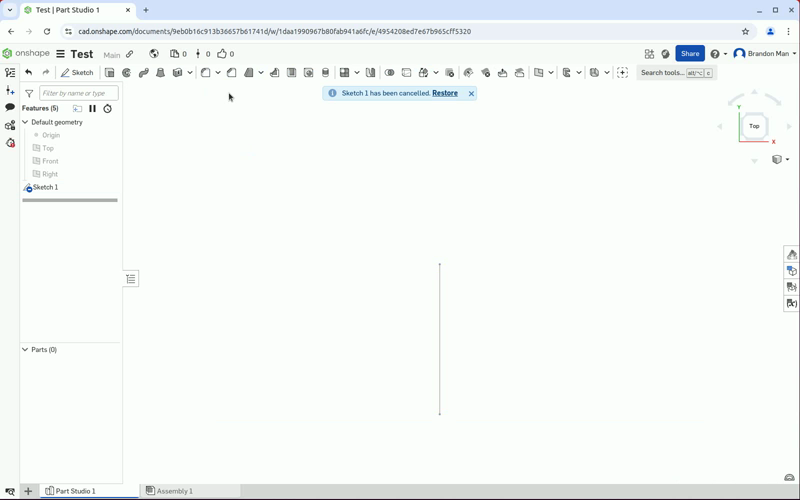
key(shift+h)
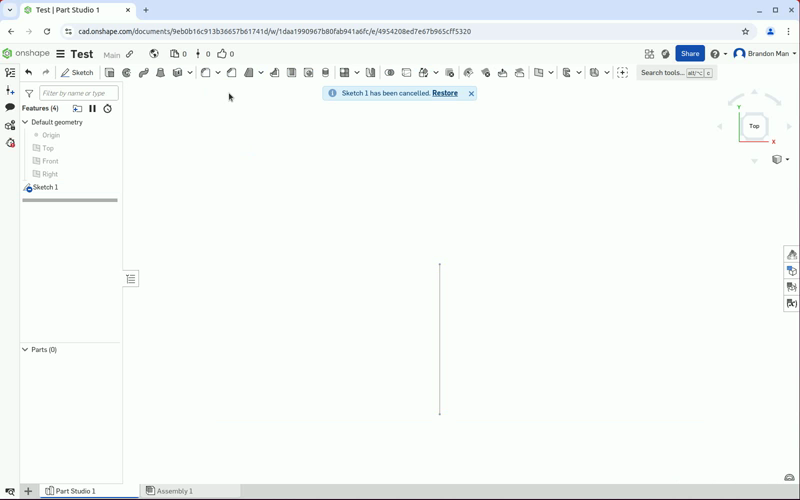
key(shift+s)
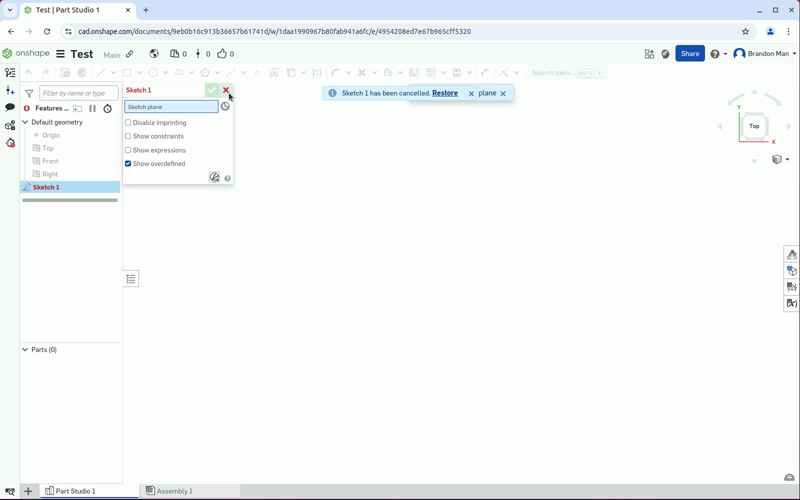
mouse_move(73, 150)
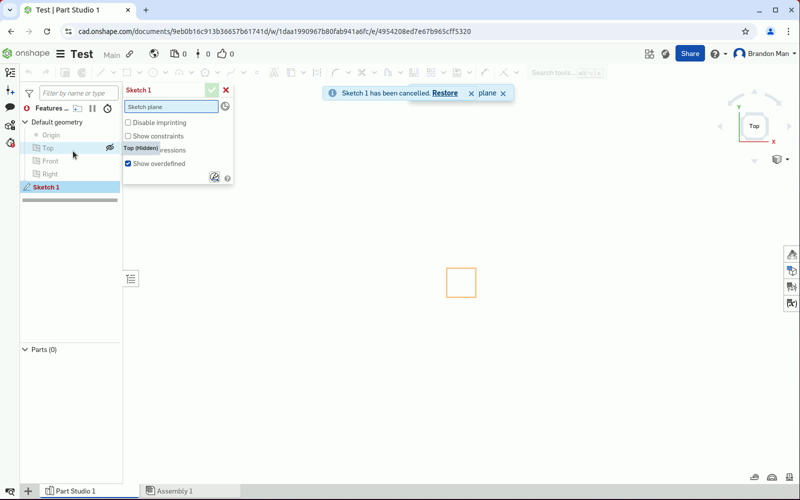
click(73, 150)
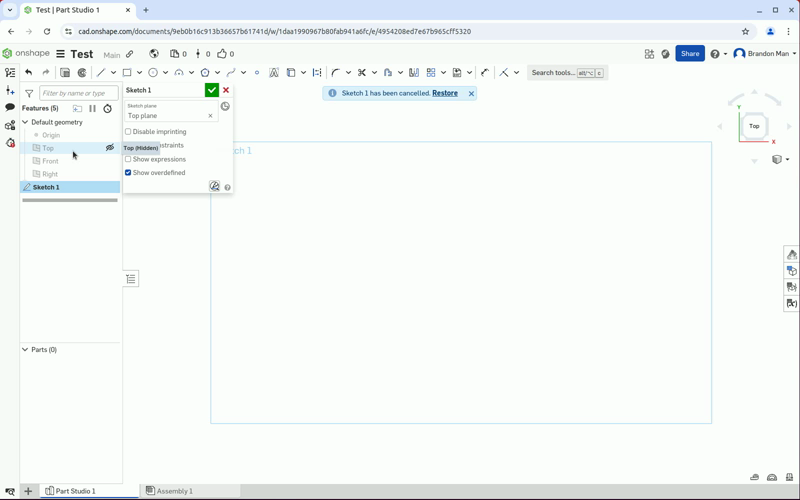
mouse_move(73, 352)
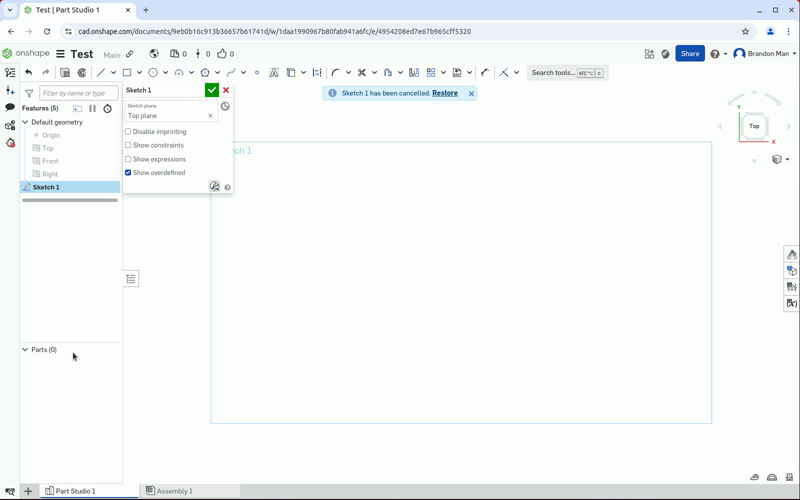
key(y)
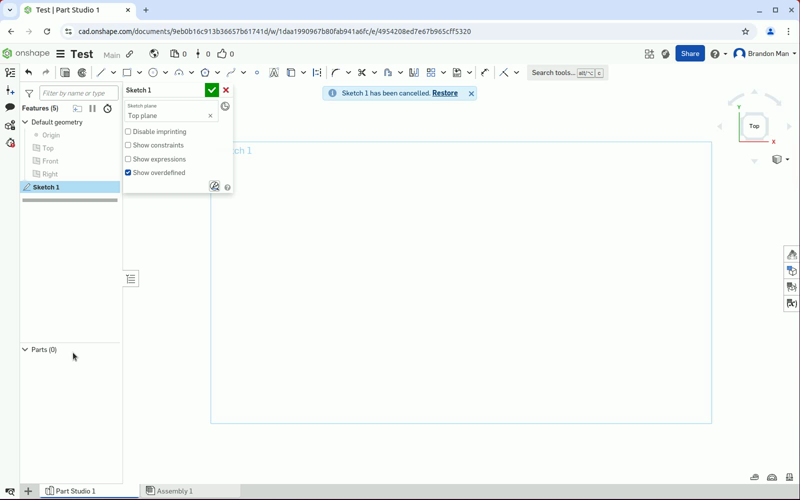
key(l)
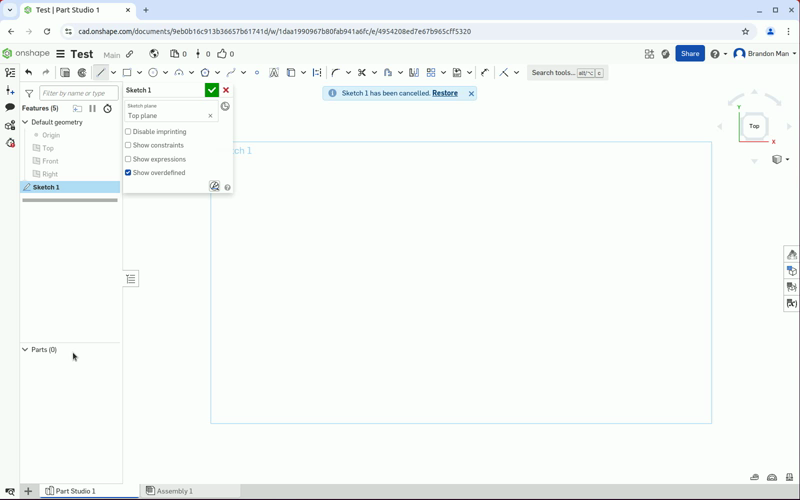
key_down(shift)
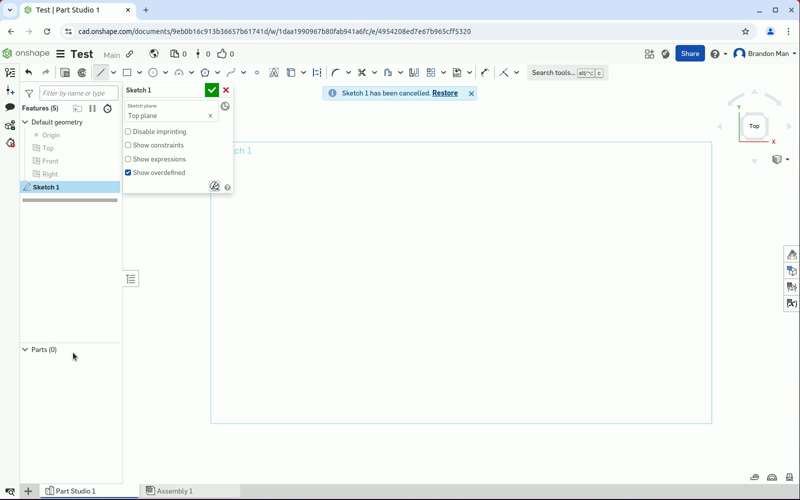
mouse_move(399, 340)
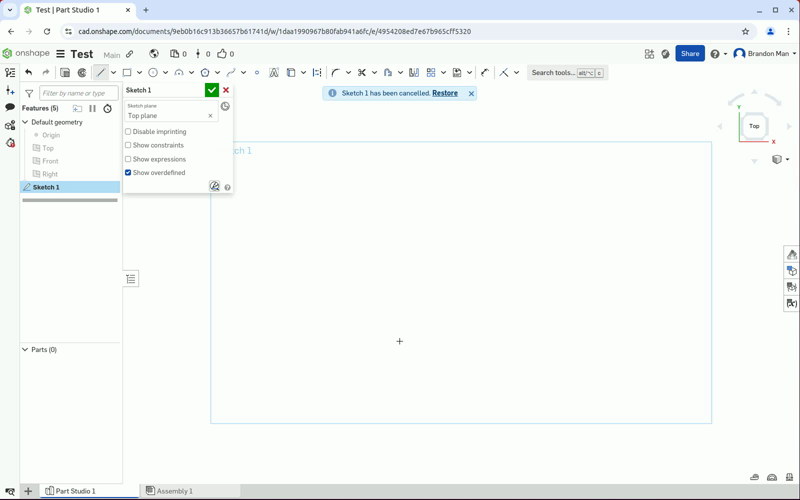
click(399, 340)
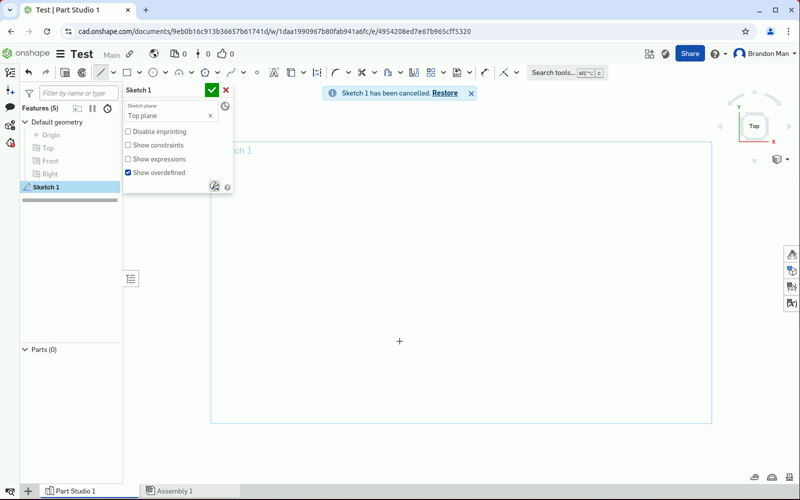
key_up(shift)
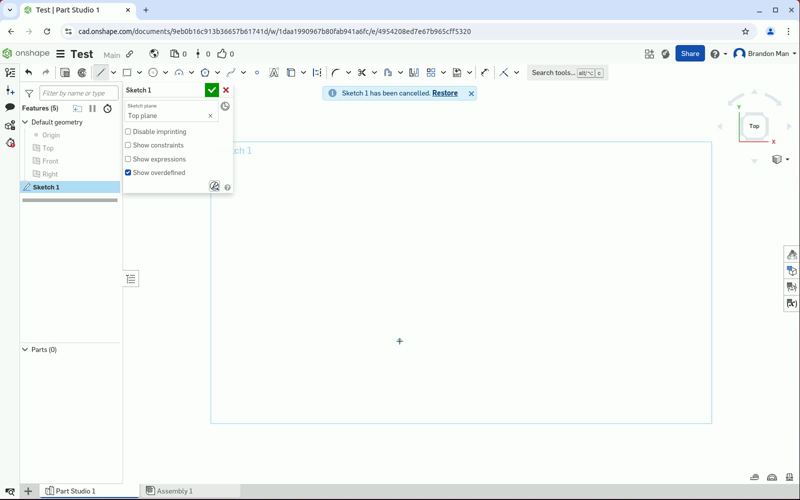
key_down(shift)
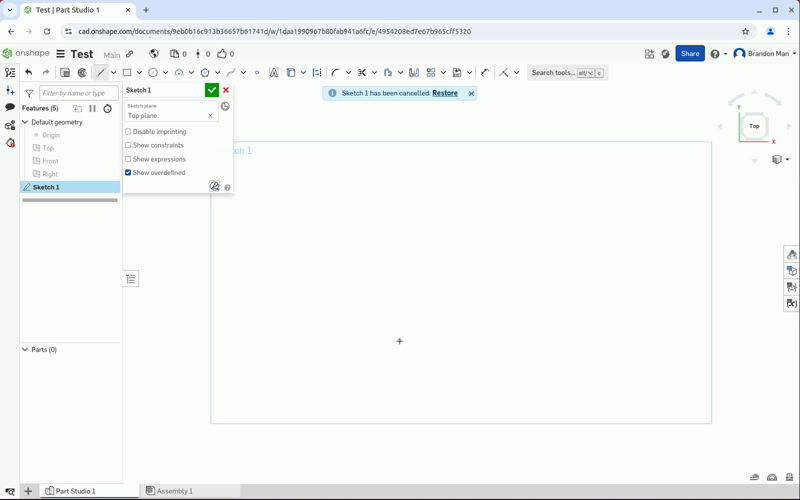
mouse_move(521, 340)
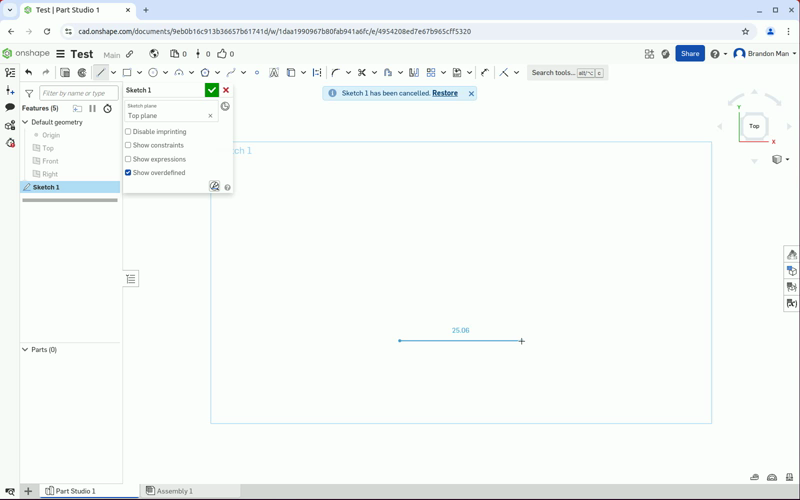
click(521, 340)
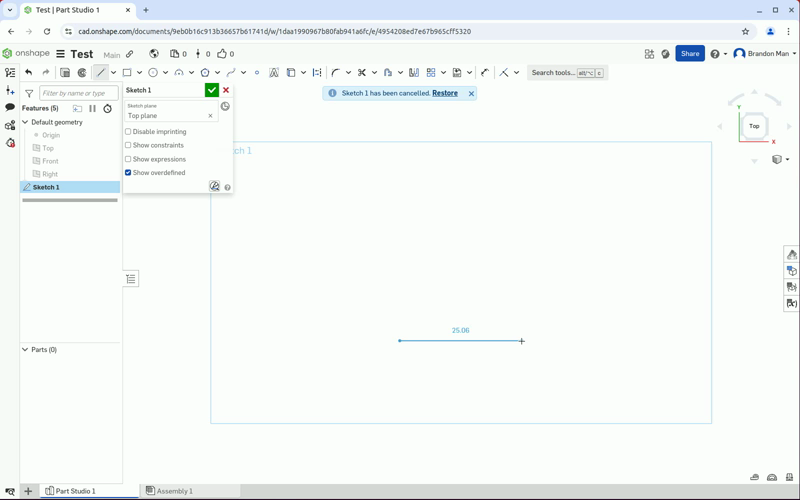
key_up(shift)
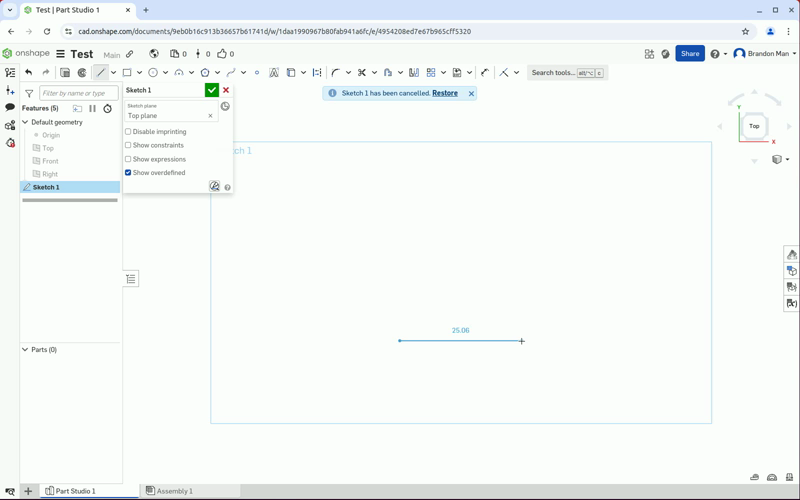
key_down(shift)
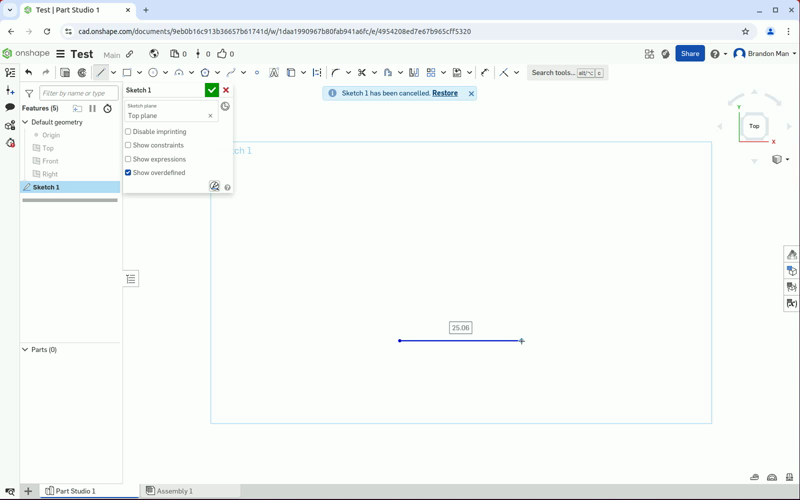
mouse_move(521, 225)
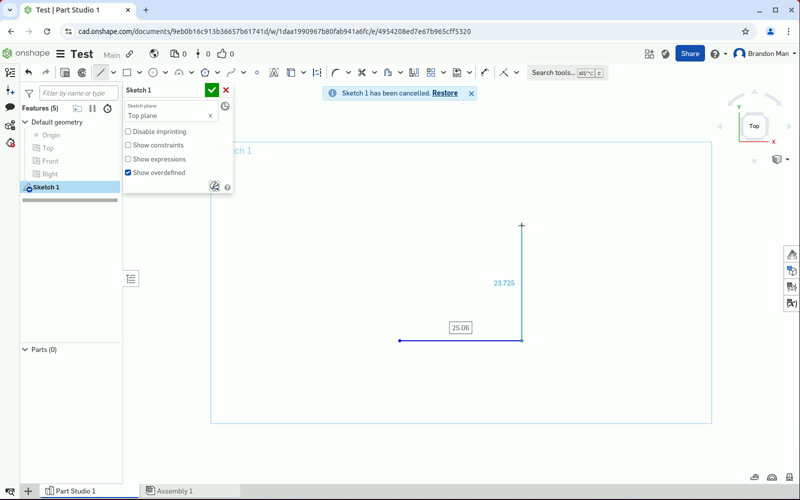
click(521, 225)
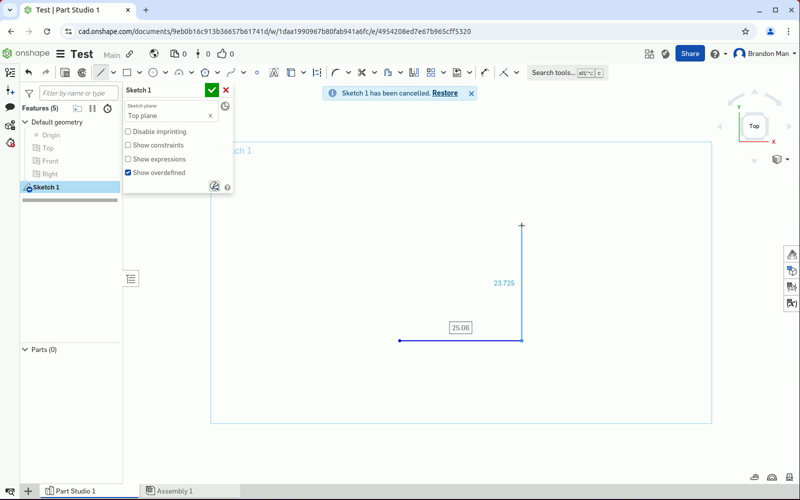
key_up(shift)
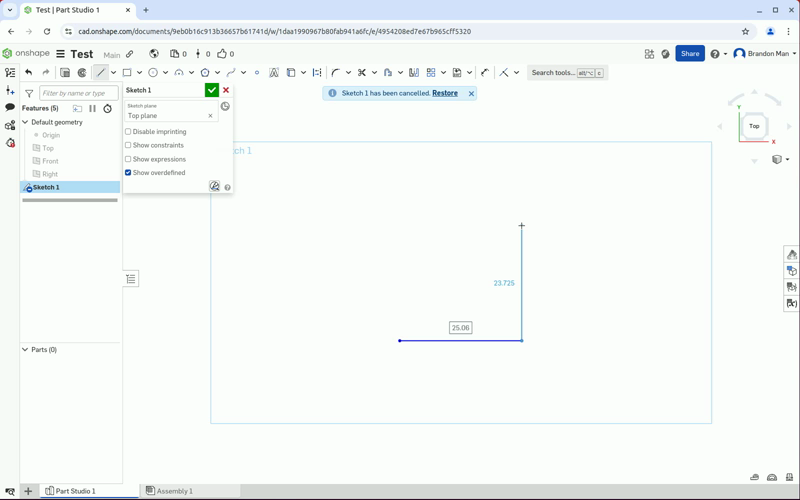
key_down(shift)
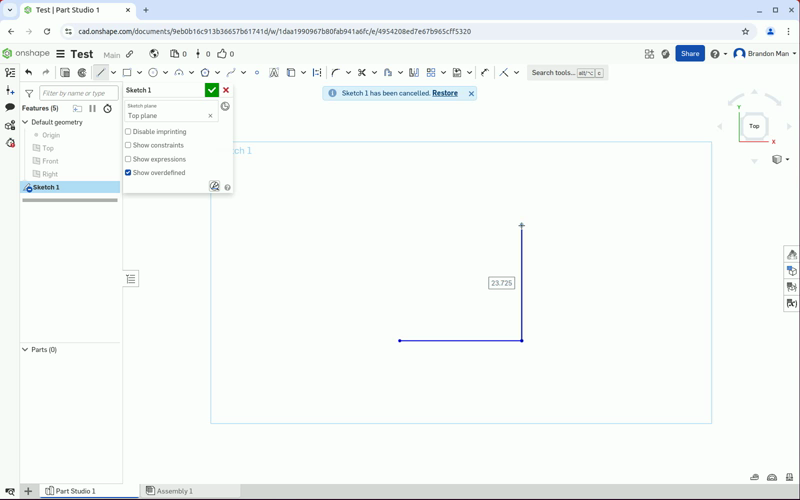
mouse_move(399, 225)
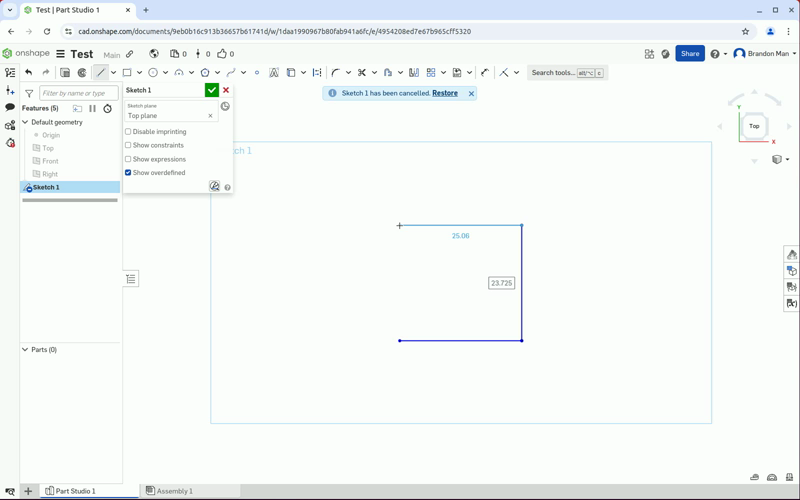
click(399, 225)
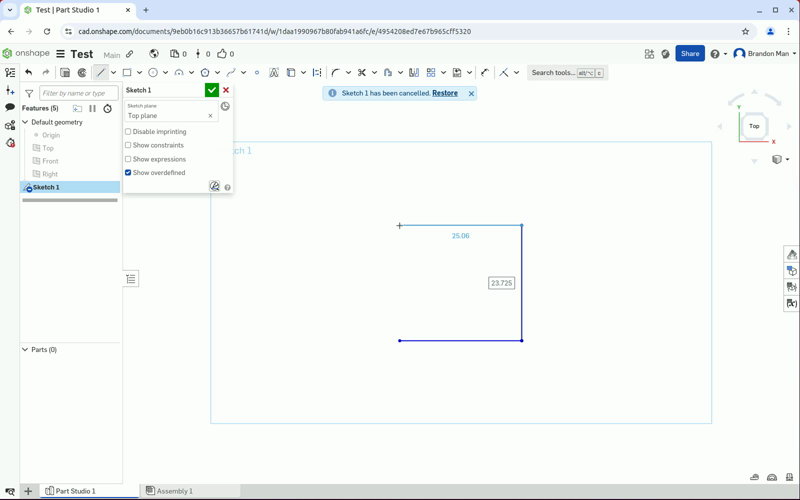
key_up(shift)
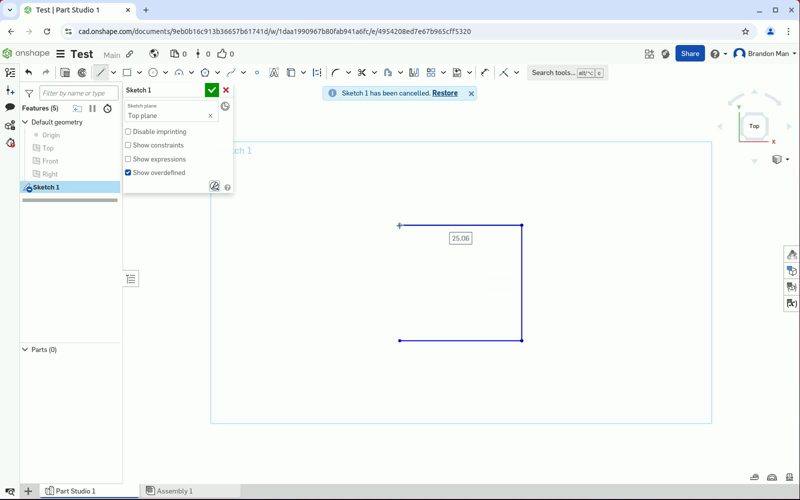
key_down(shift)
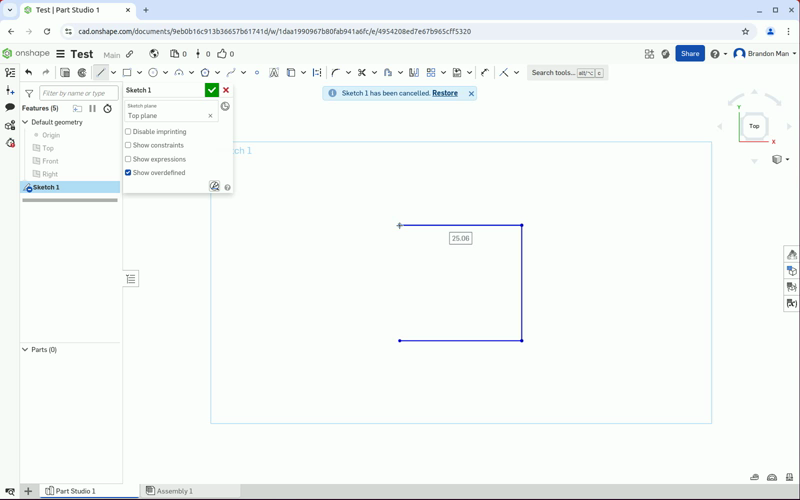
mouse_move(399, 340)
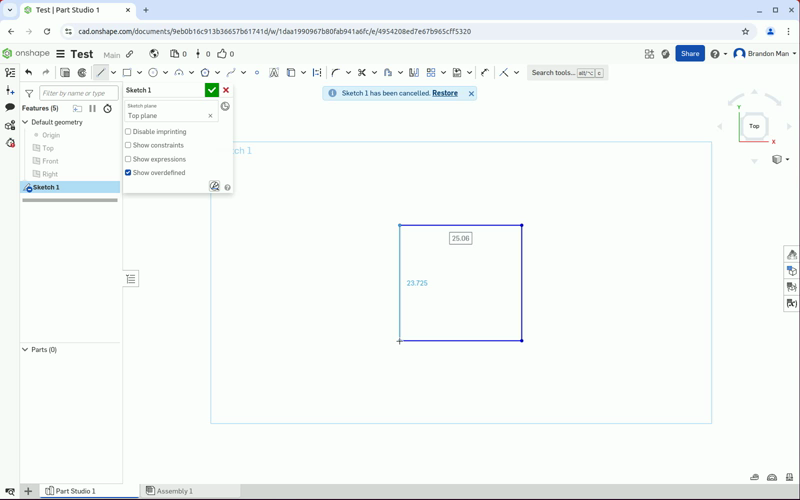
key_up(shift)
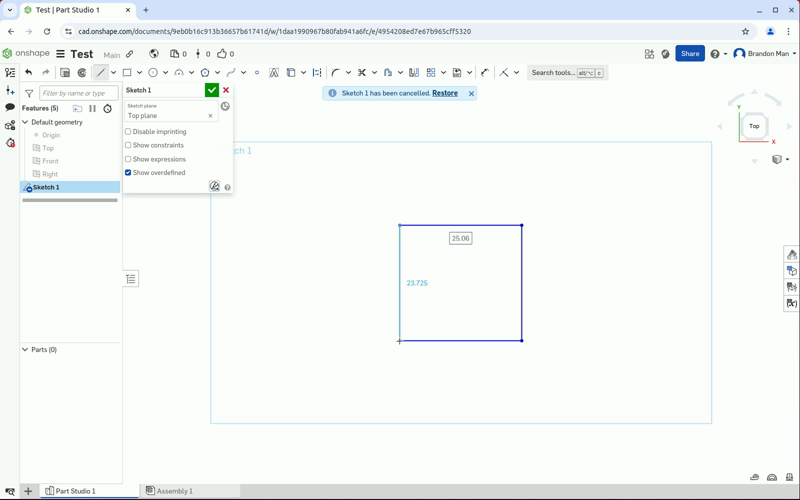
click(399, 340)
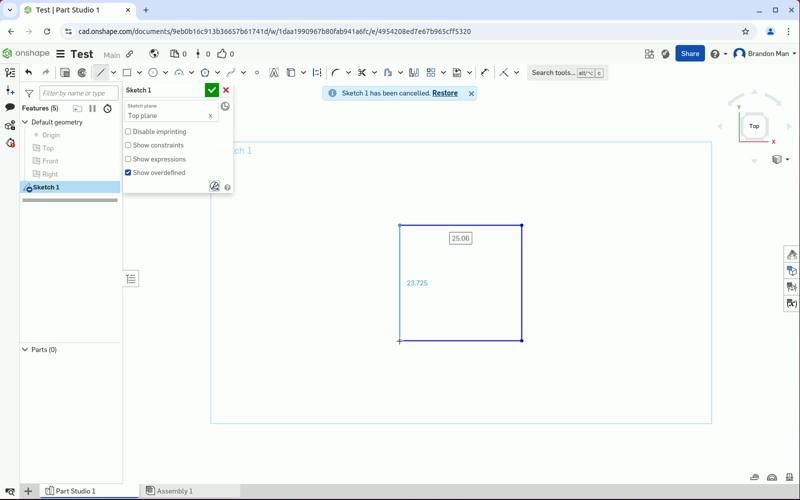
key(esc)
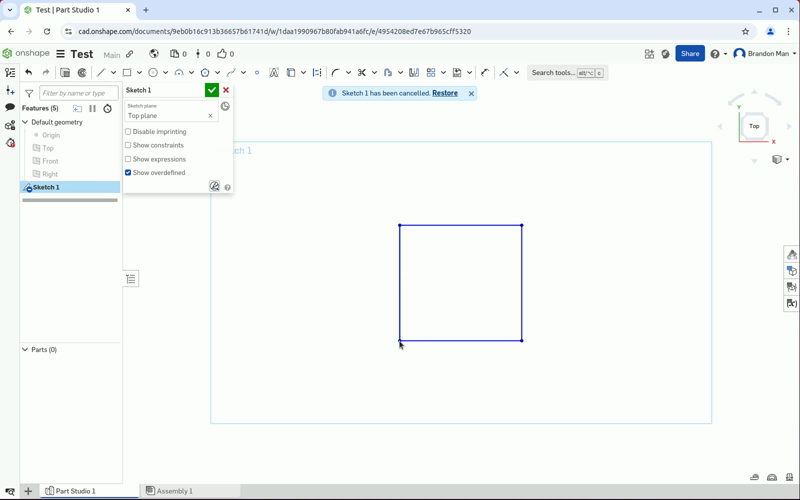
mouse_move(465, 240)
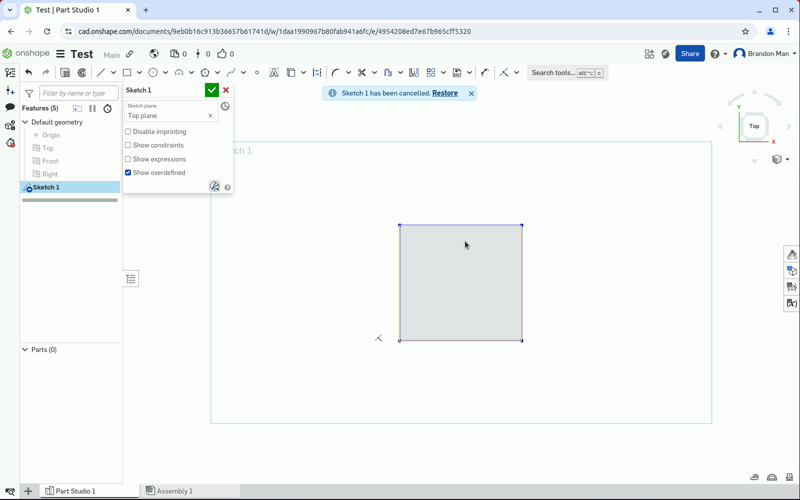
click(465, 240)
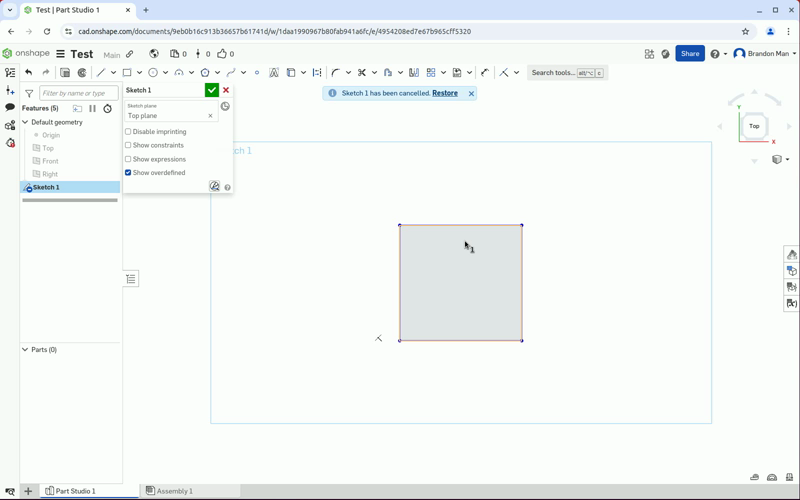
mouse_move(73, 352)
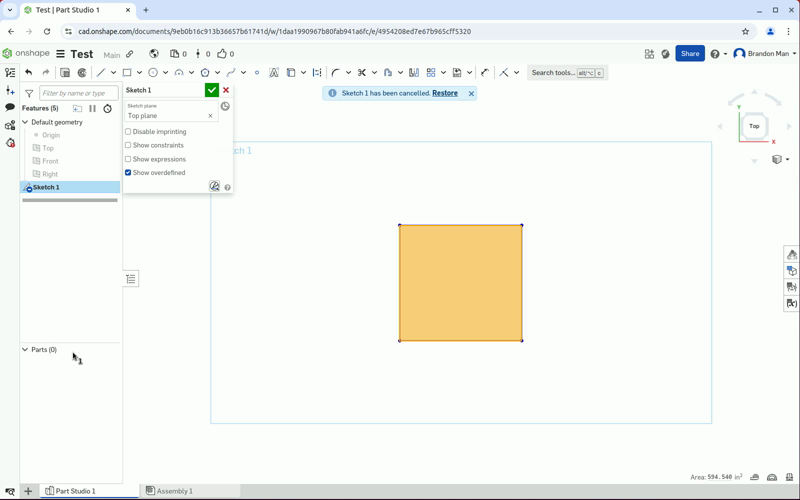
key(shift+y)
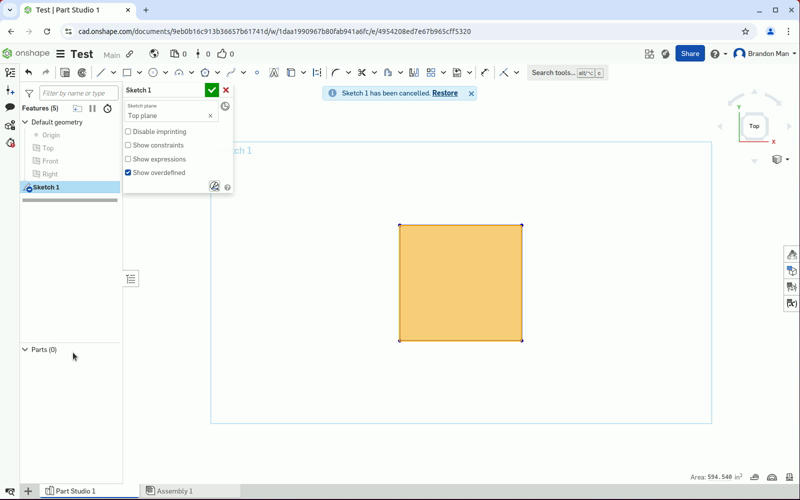
key(shift+e)
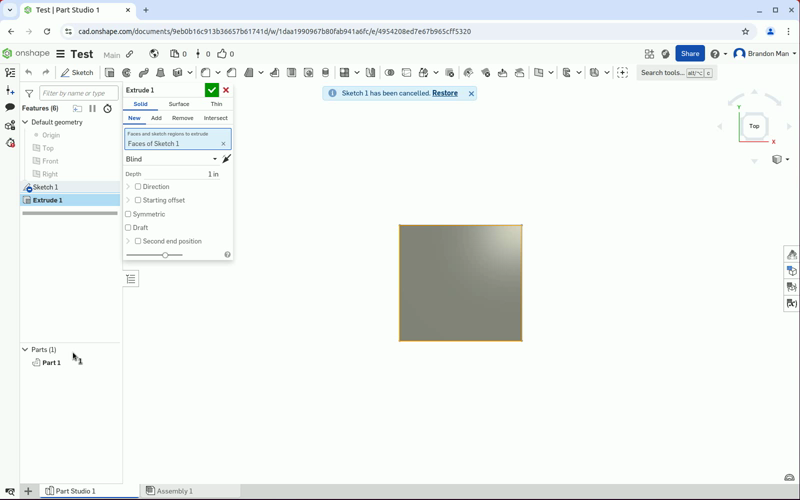
mouse_move(143, 106)
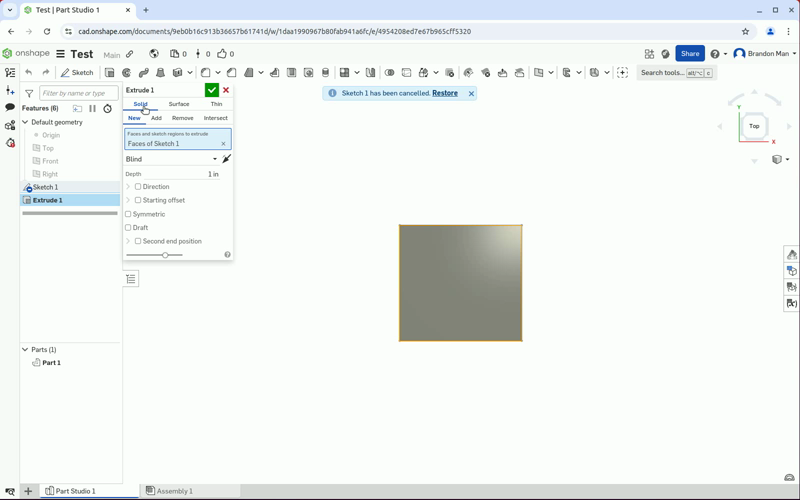
click(143, 106)
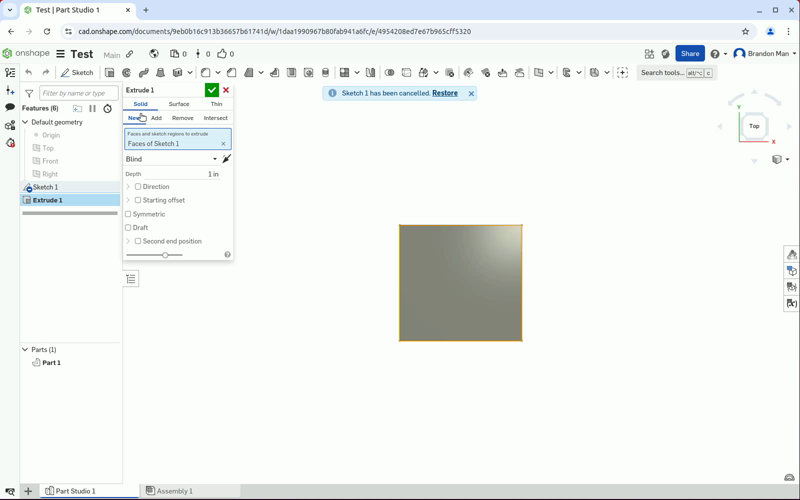
mouse_move(137, 120)
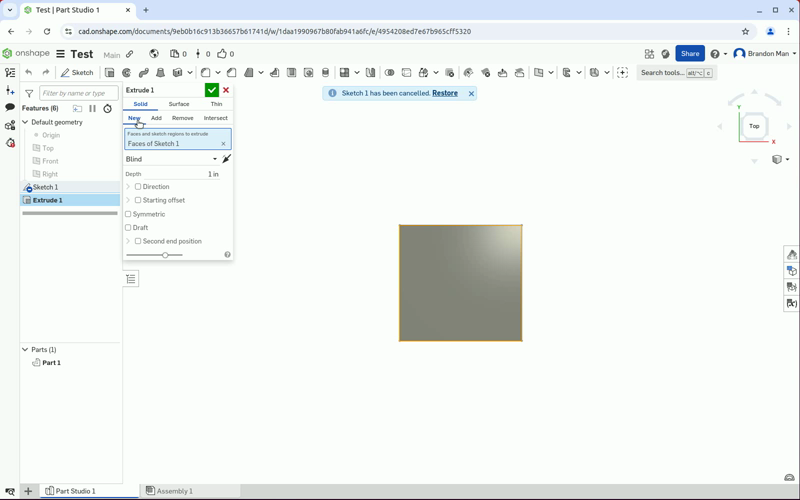
click(137, 120)
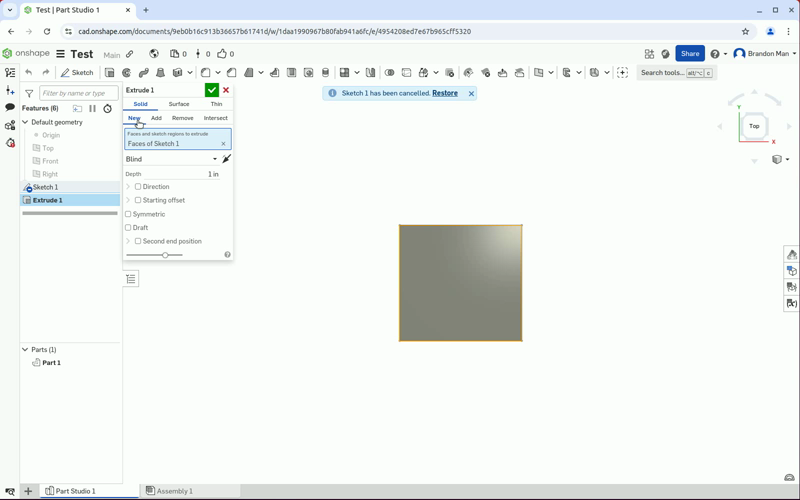
key(tab, 4)
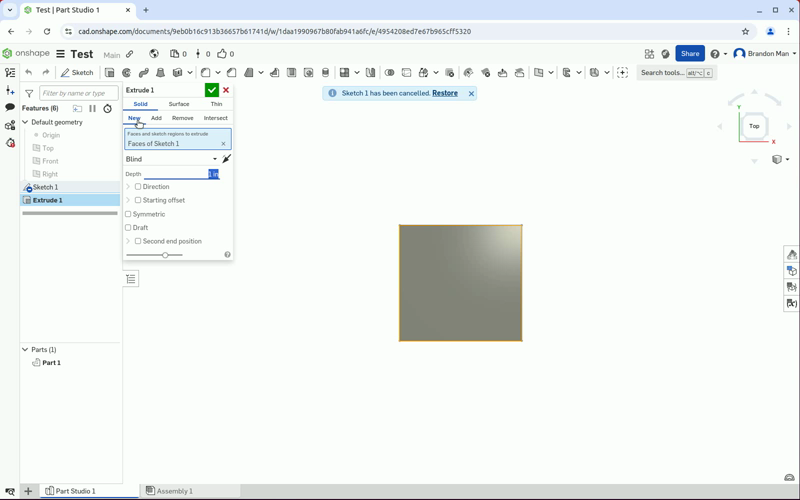
text(23.108)
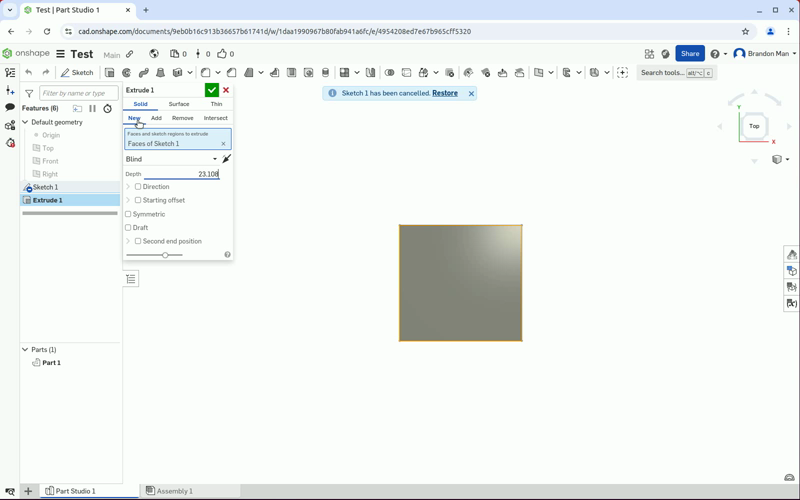
key(enter)
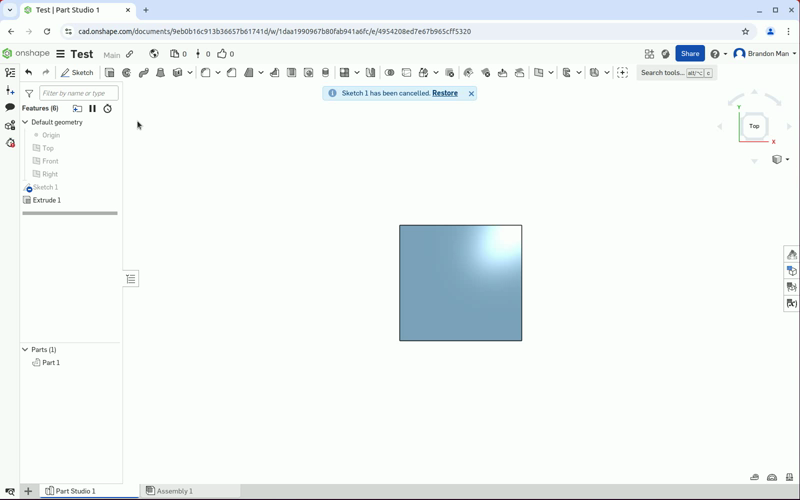
key(shift+h)
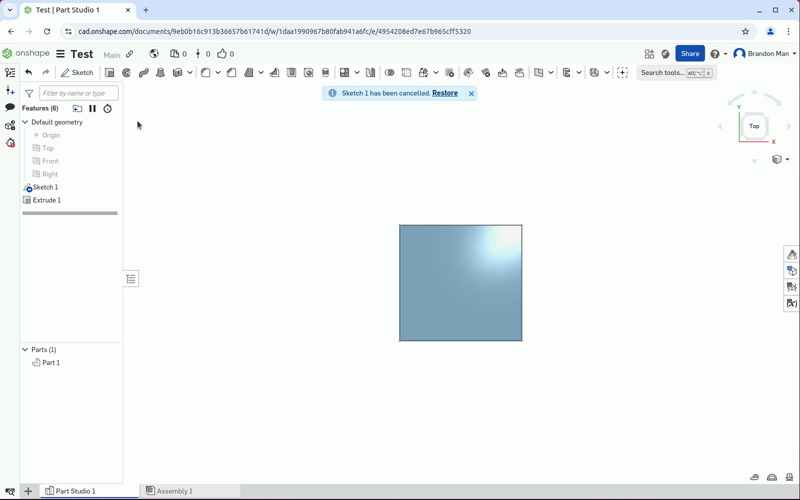
key(shift+h)
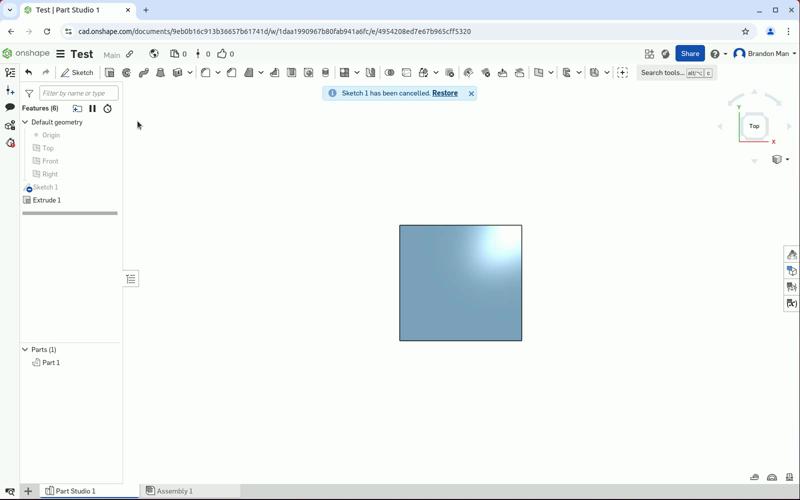
mouse_move(73, 189)
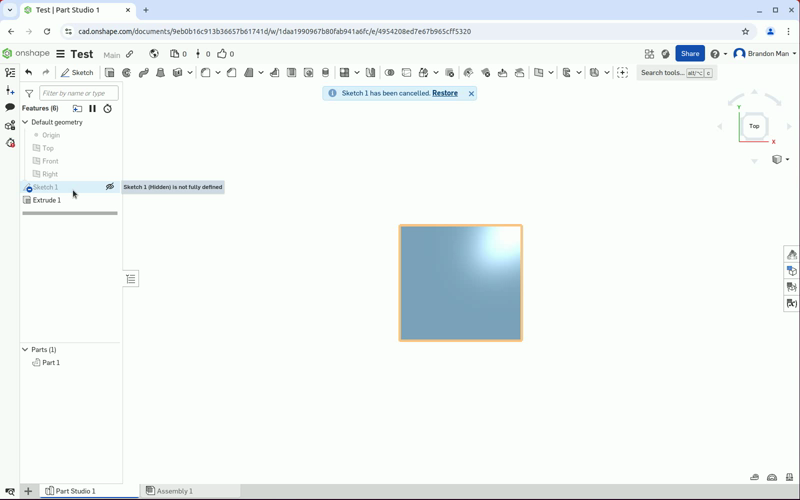
click(73, 189)
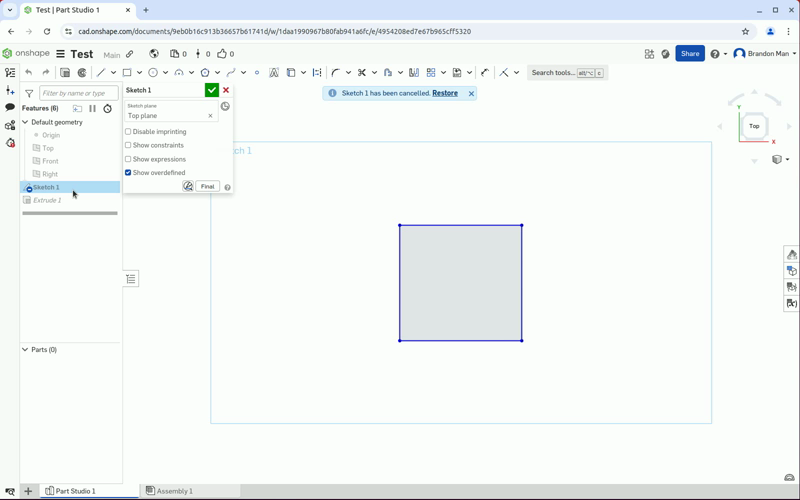
mouse_move(229, 92)
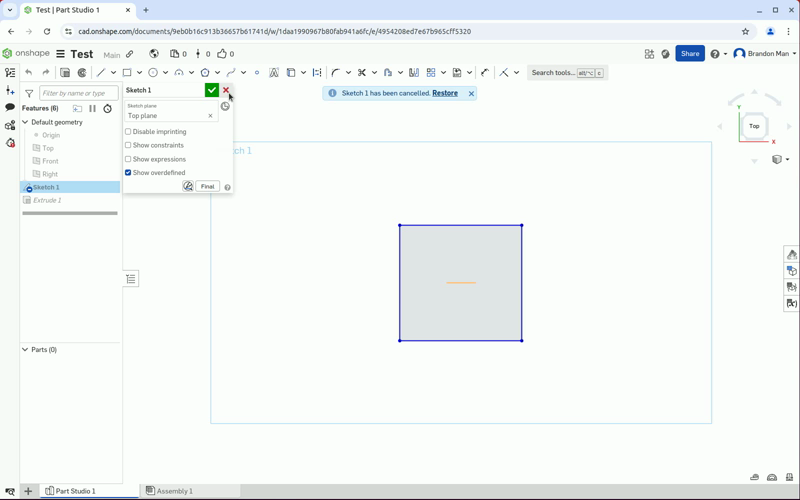
click(229, 92)
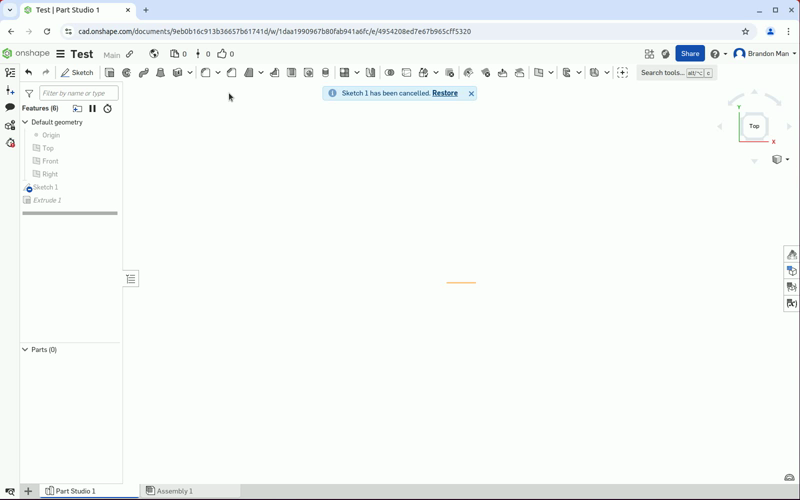
mouse_move(73, 352)
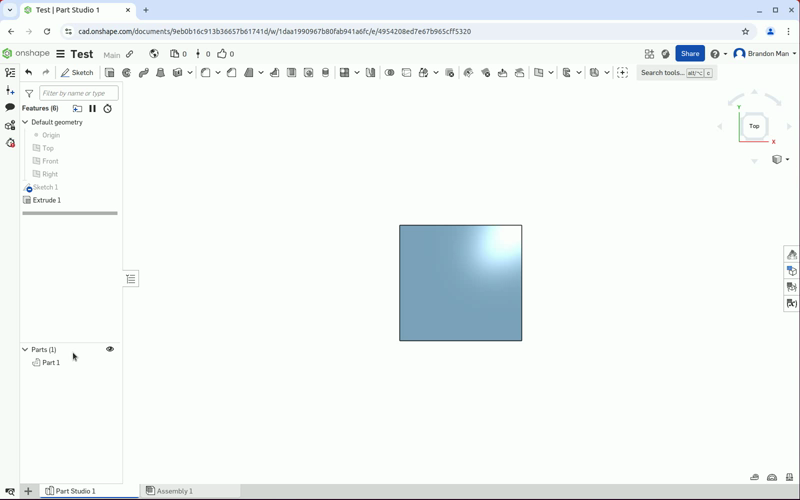
key(y)
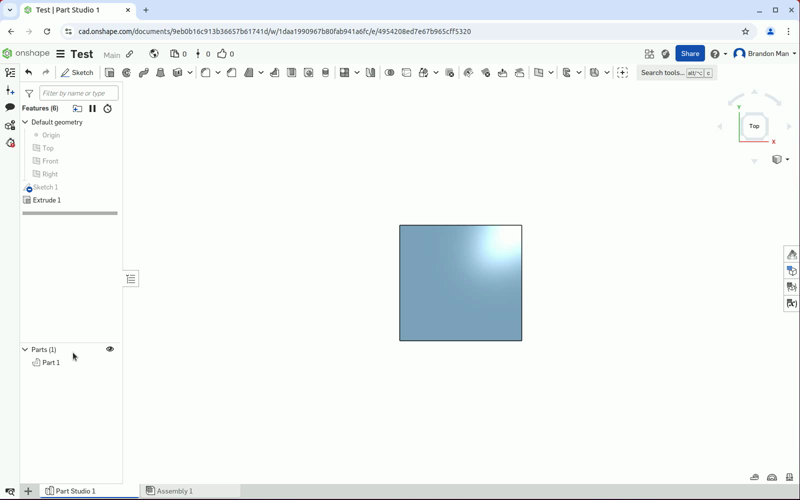
key(shift+p)
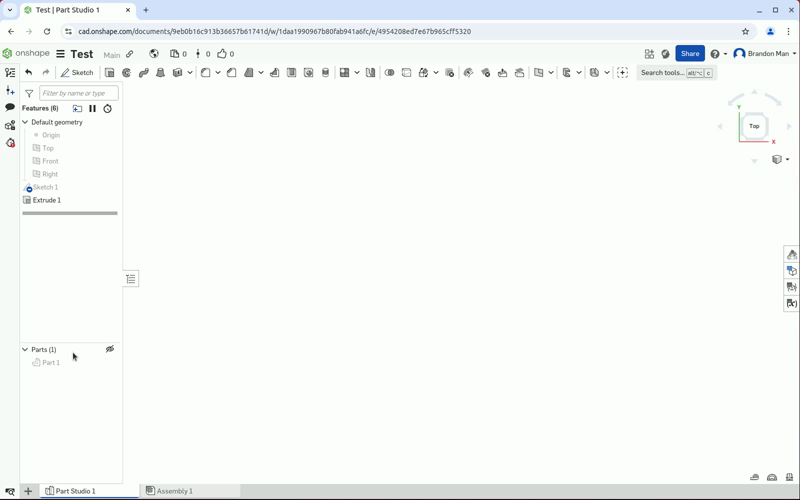
key(space)
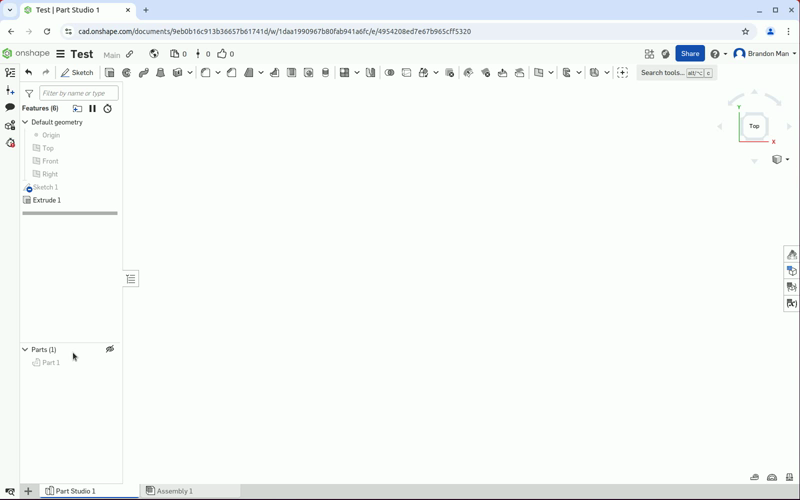
key_down(shift)
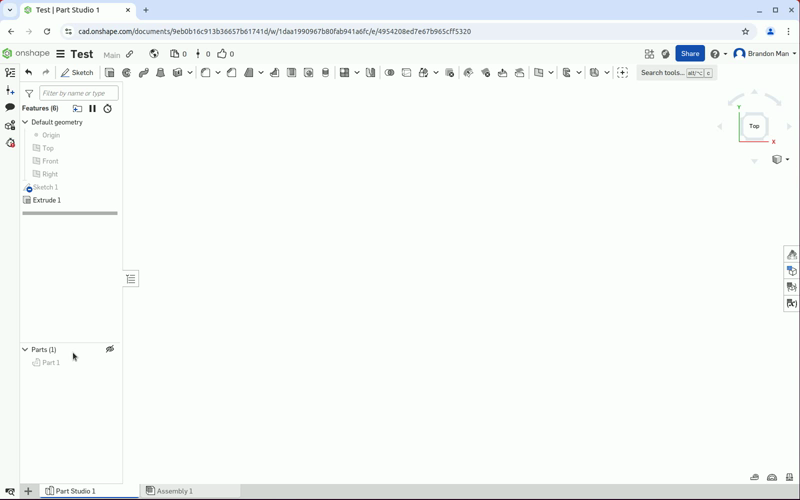
key(up)
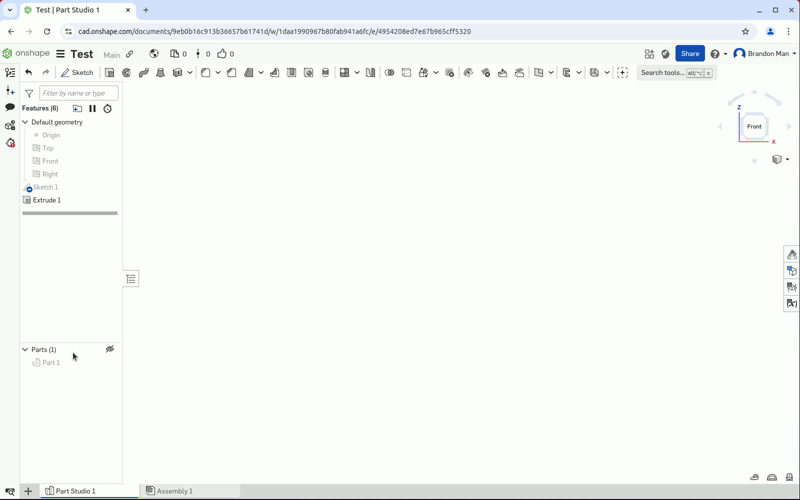
key_up(shift)
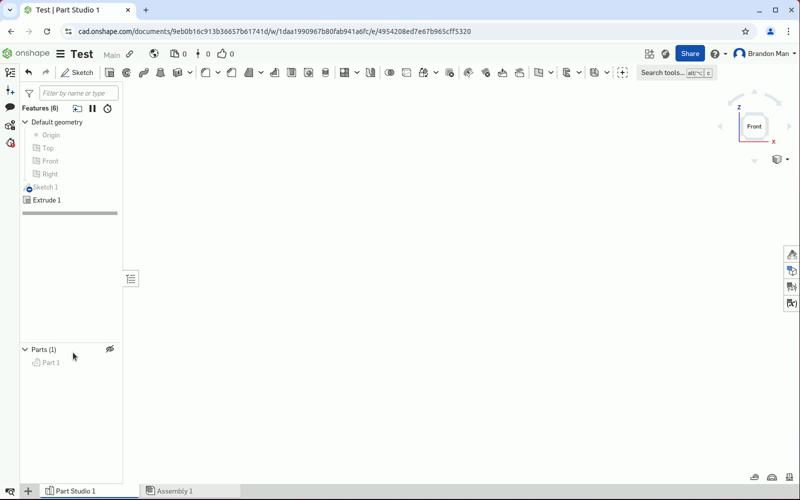
mouse_move(73, 352)
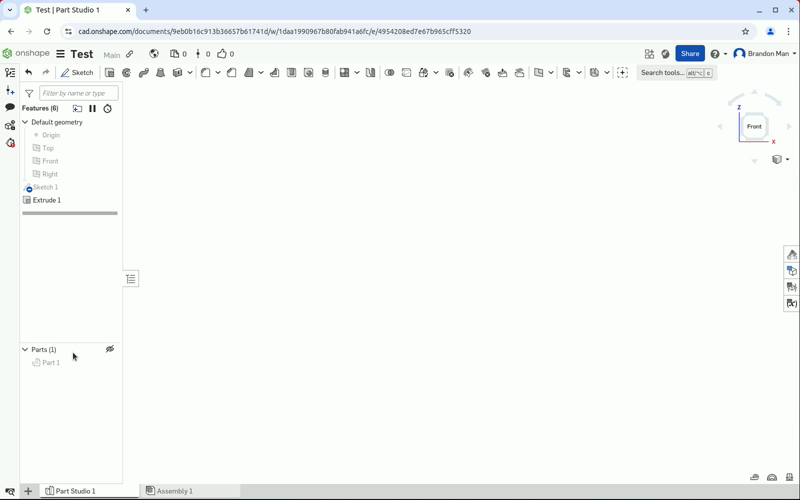
key(shift+y)
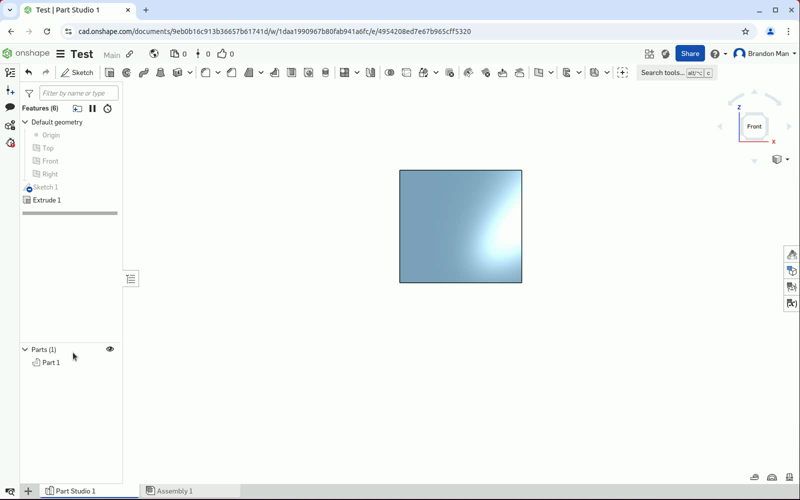
mouse_move(541, 75)
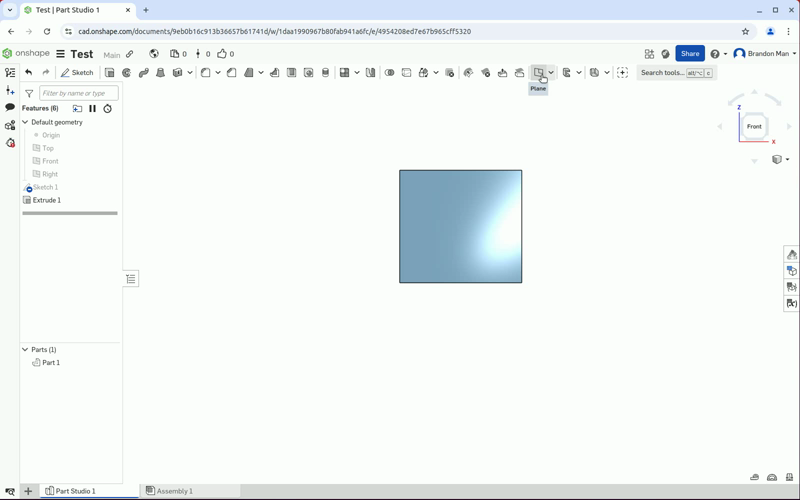
click(541, 75)
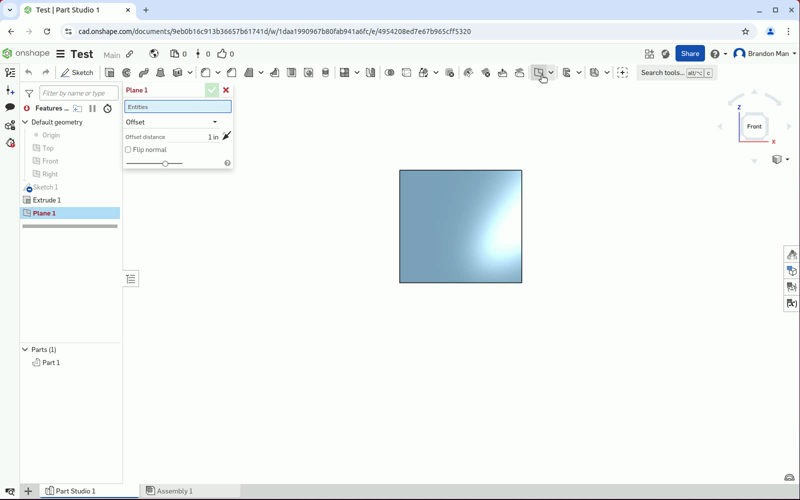
mouse_move(73, 163)
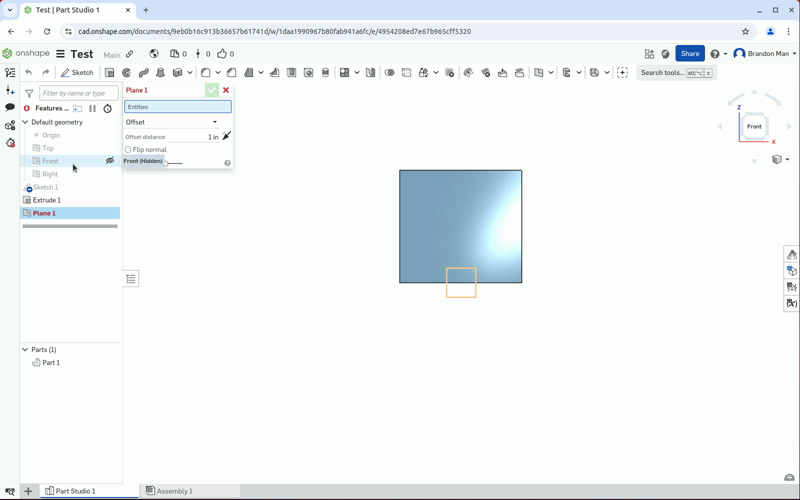
click(73, 163)
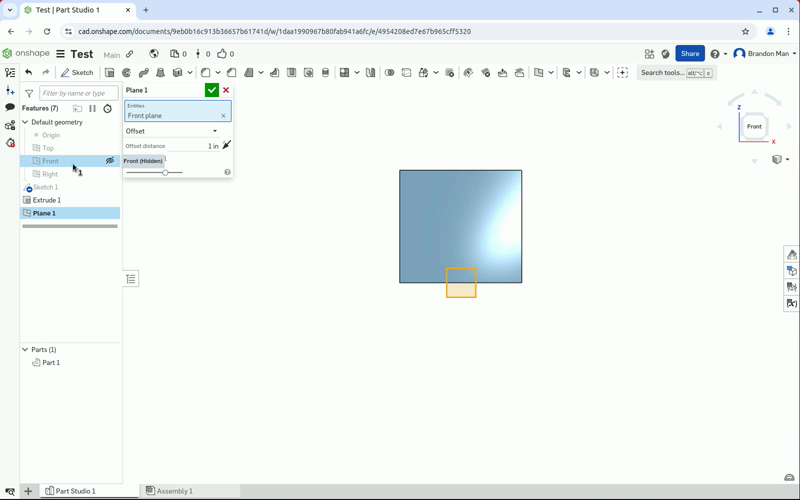
key(tab, 2)
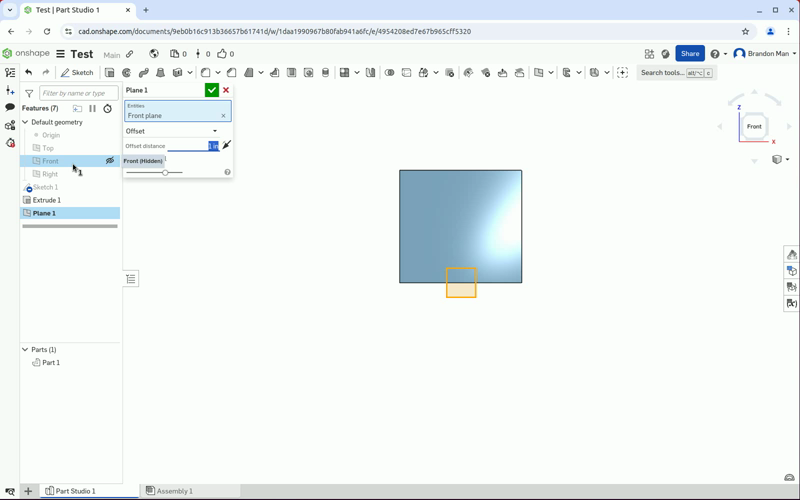
text(11.801)
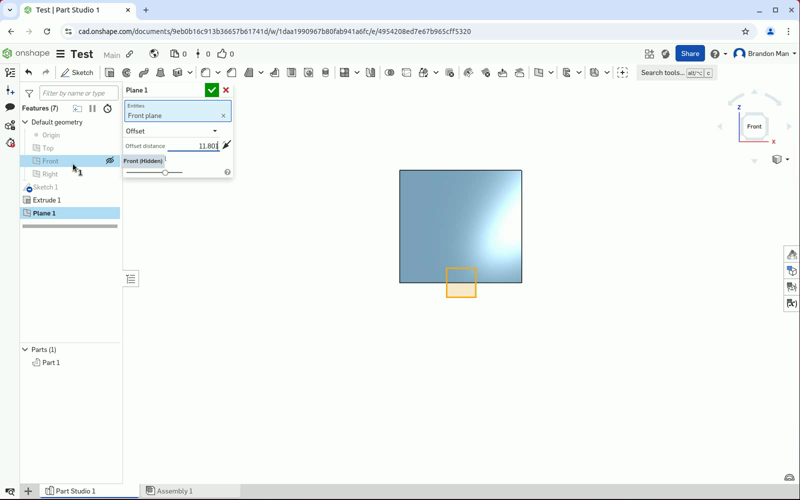
key(enter, 2)
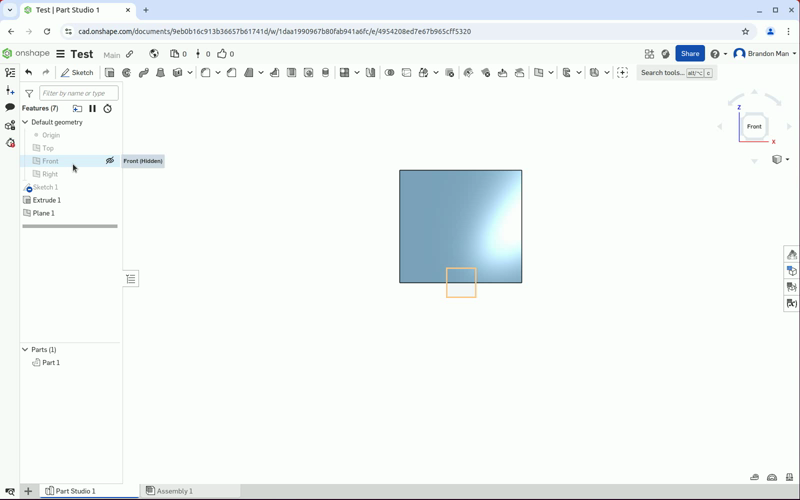
key(shift+s)
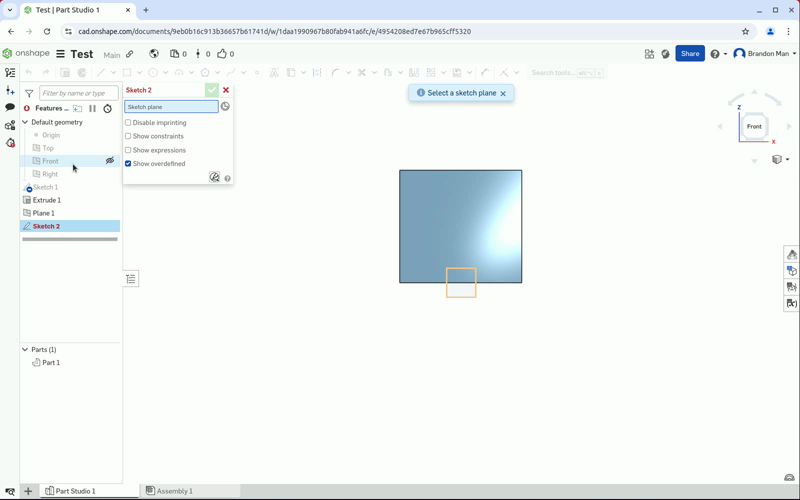
mouse_move(73, 215)
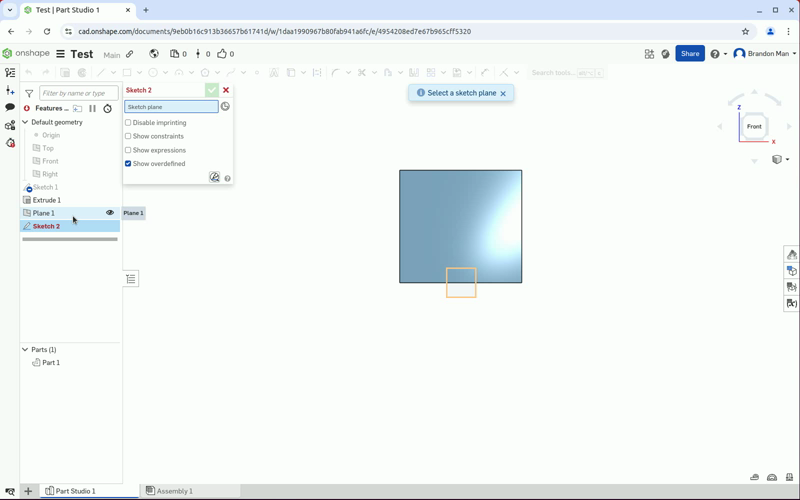
click(73, 215)
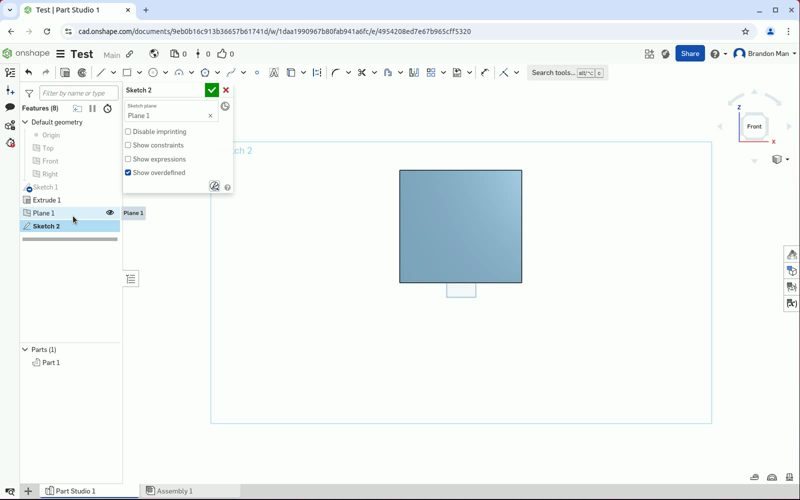
mouse_move(73, 352)
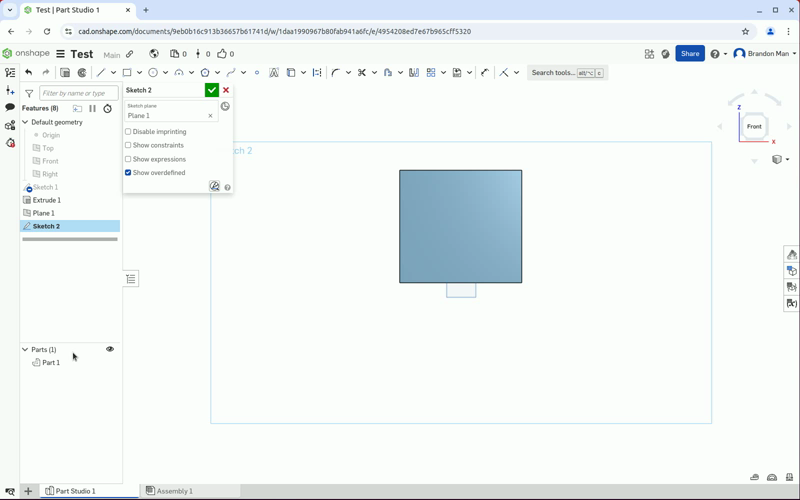
key(y)
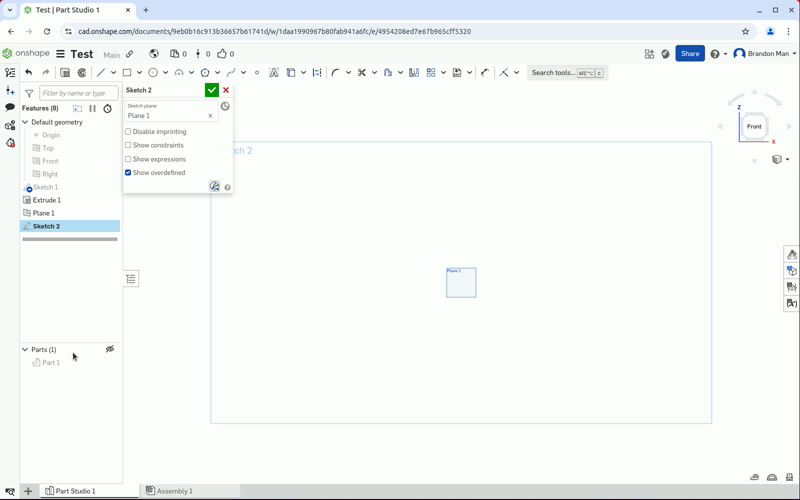
key(l)
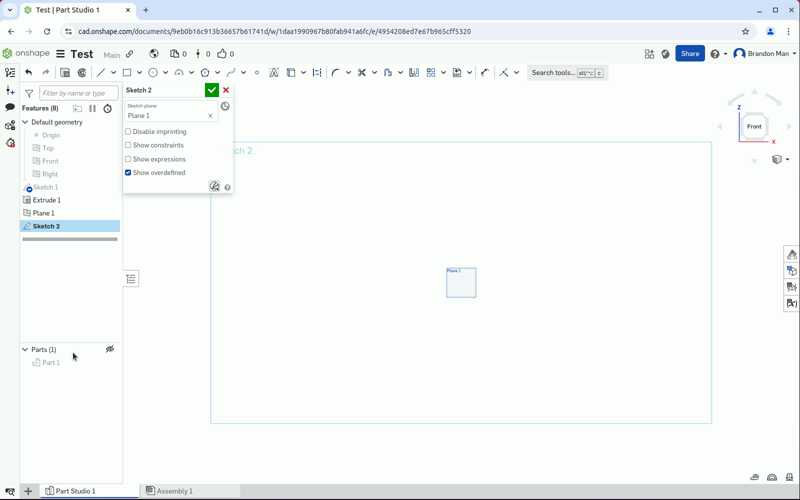
key_down(shift)
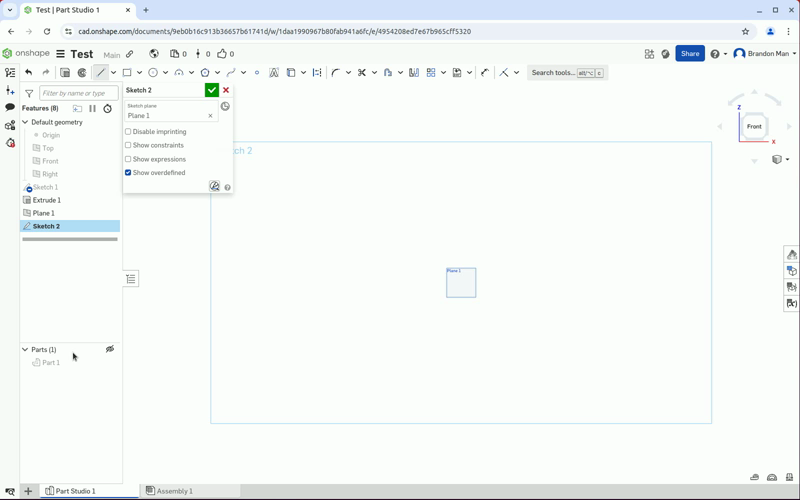
mouse_move(434, 282)
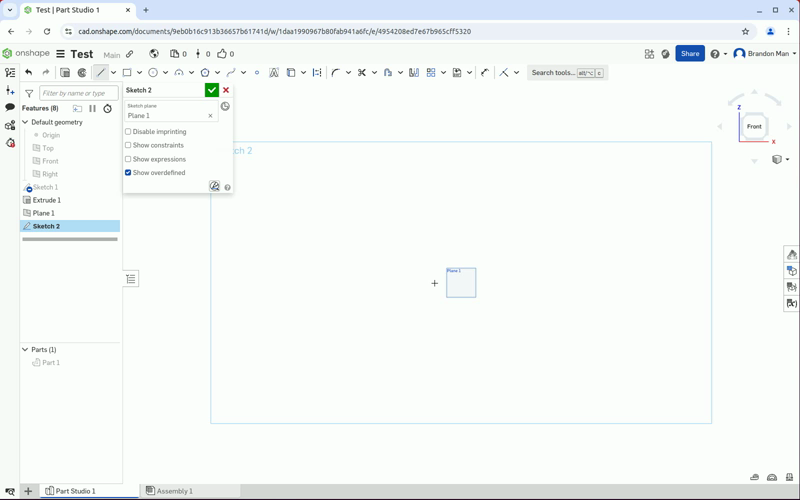
click(434, 282)
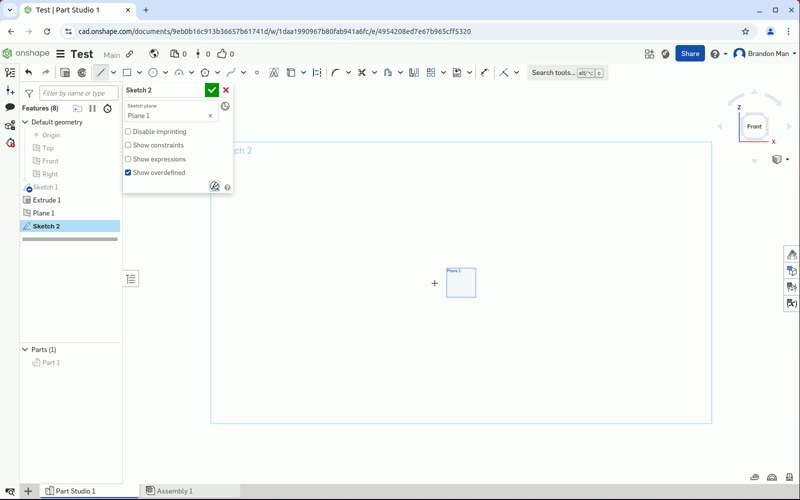
key_up(shift)
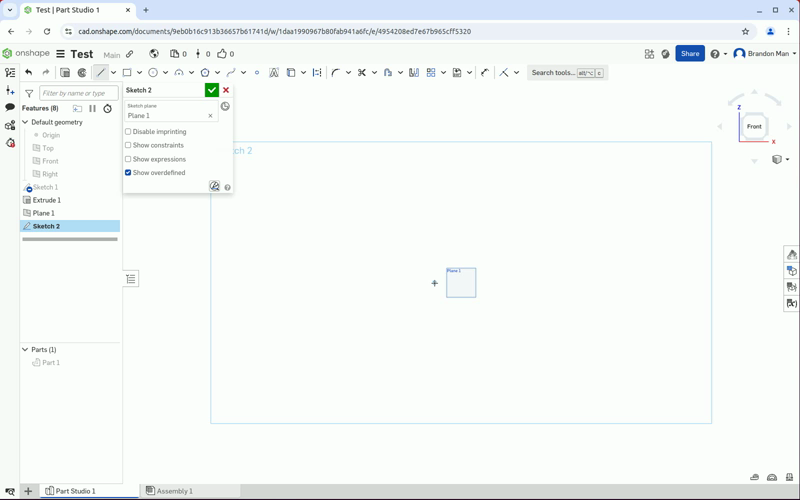
key_down(shift)
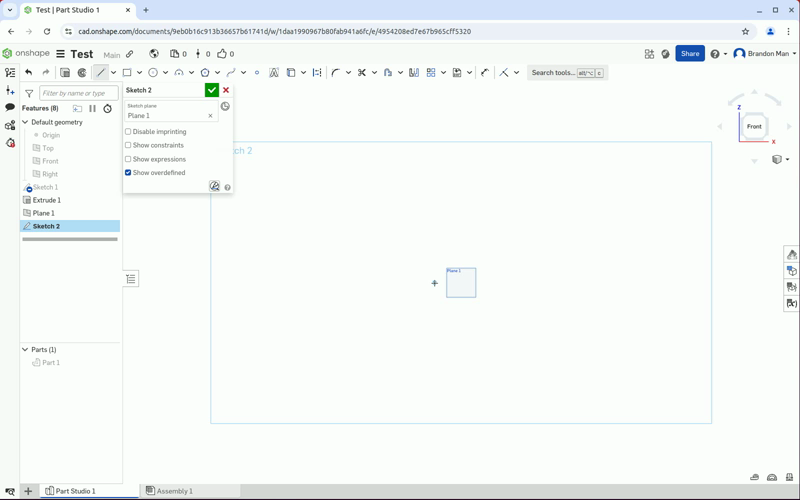
mouse_move(464, 282)
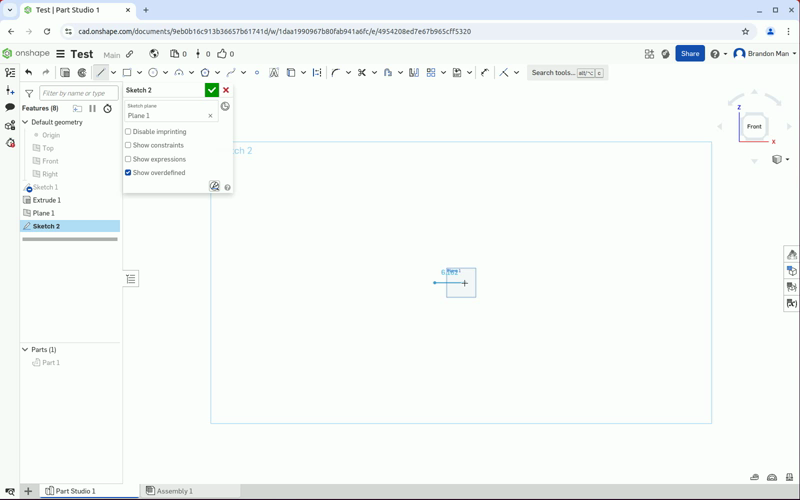
mouse_move(485, 282)
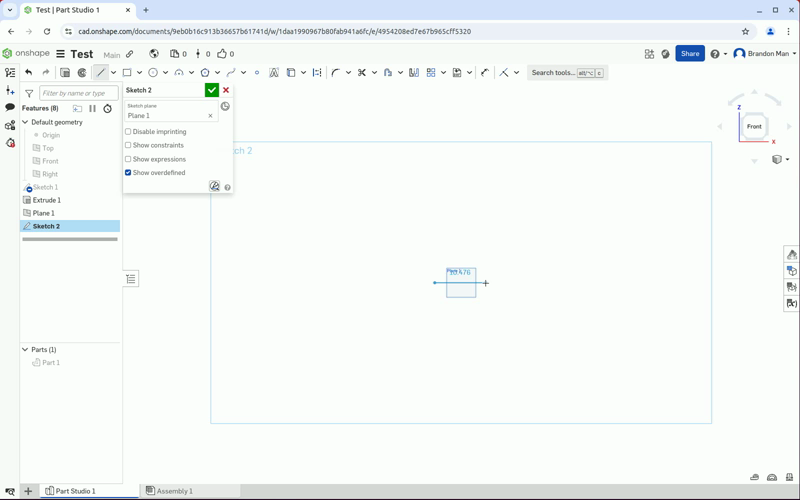
click(485, 282)
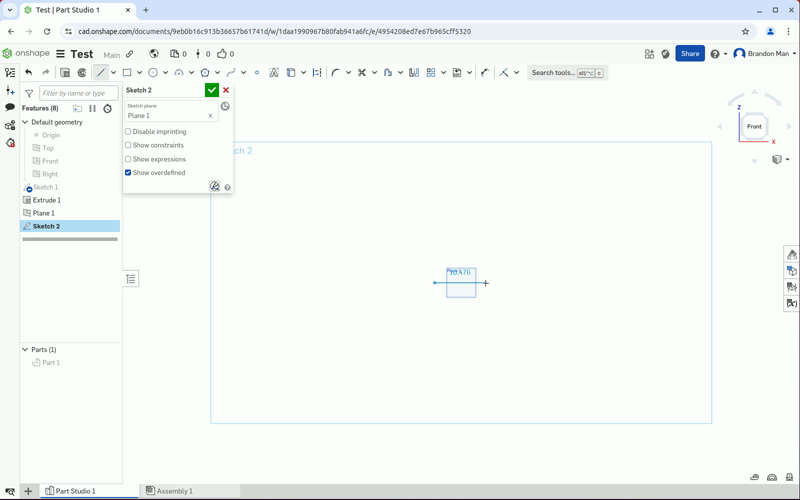
key_up(shift)
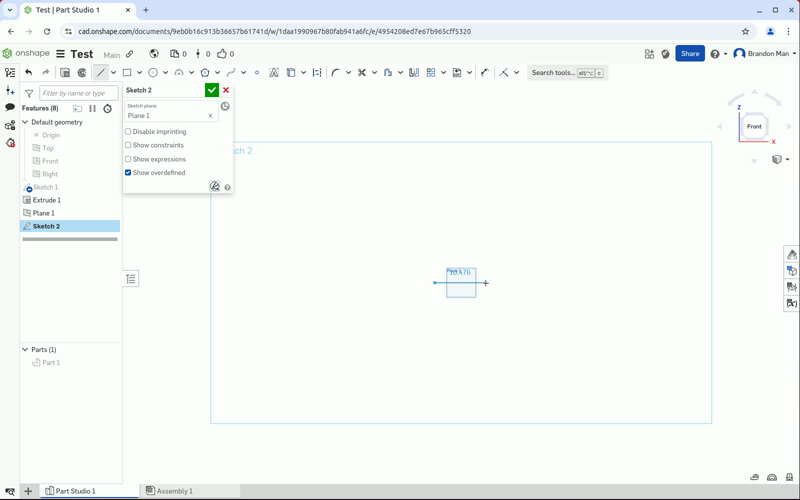
key_down(shift)
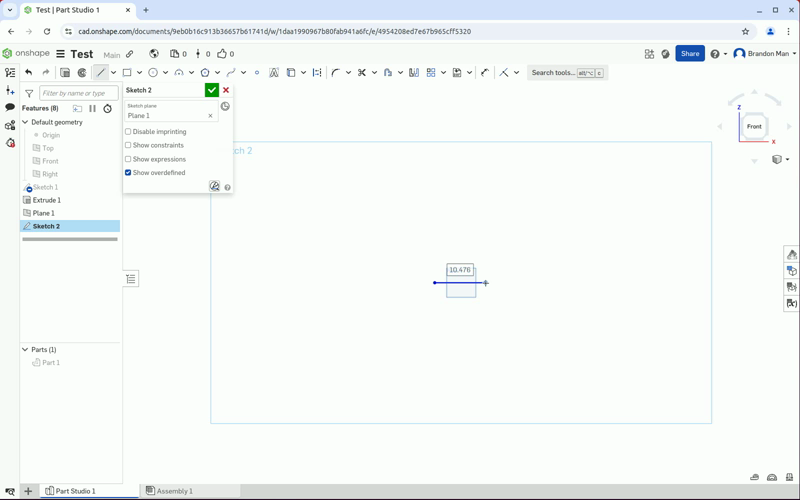
mouse_move(485, 204)
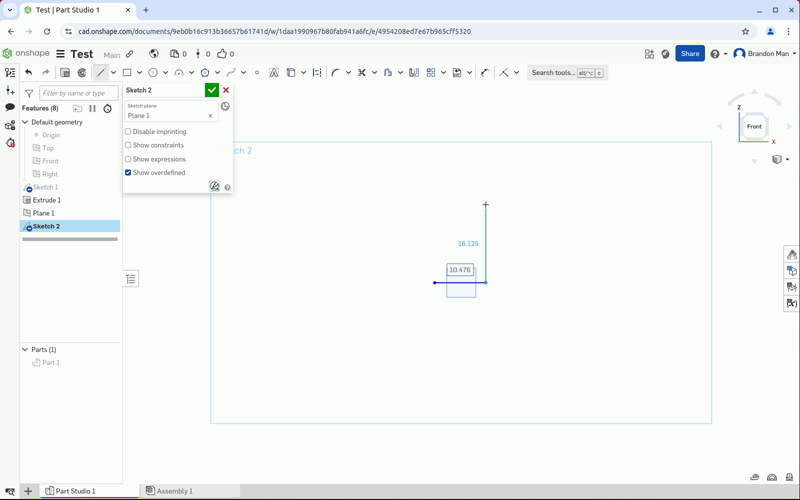
click(485, 204)
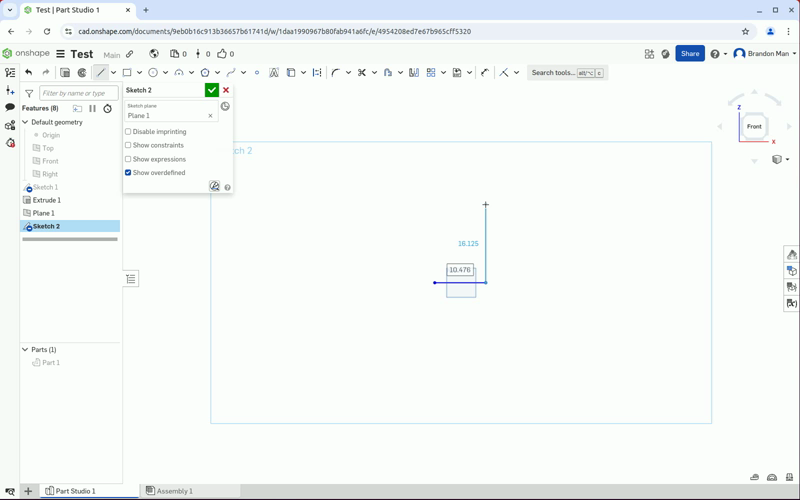
key_up(shift)
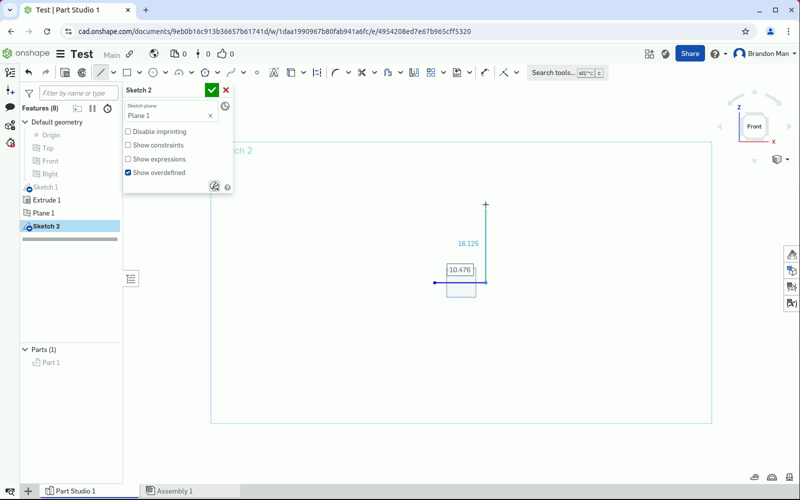
key_down(shift)
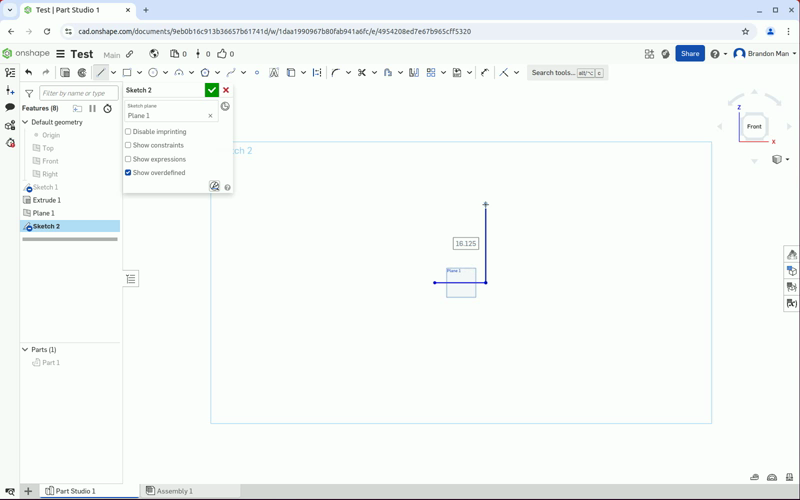
mouse_move(515, 204)
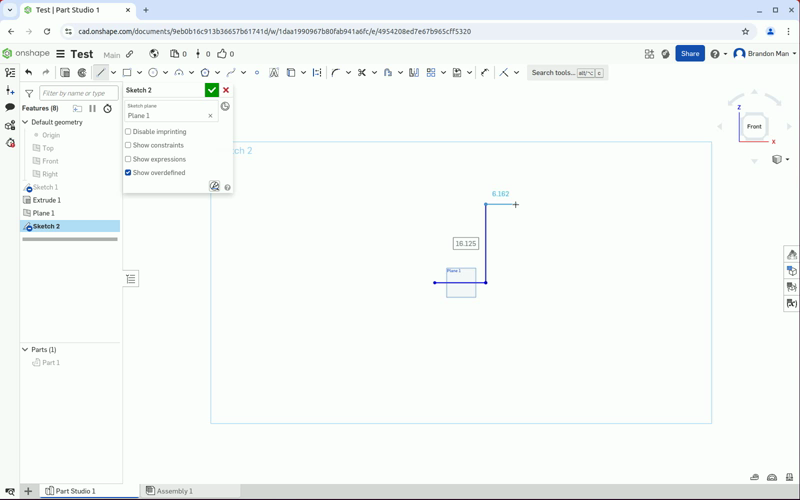
mouse_move(434, 204)
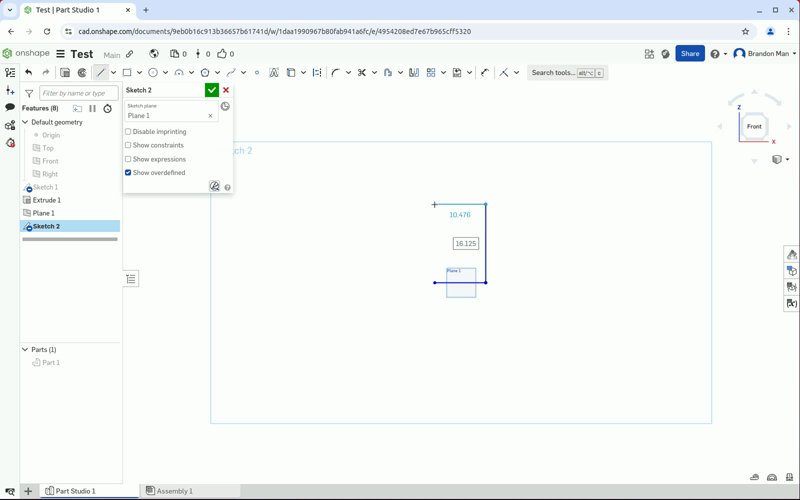
click(434, 204)
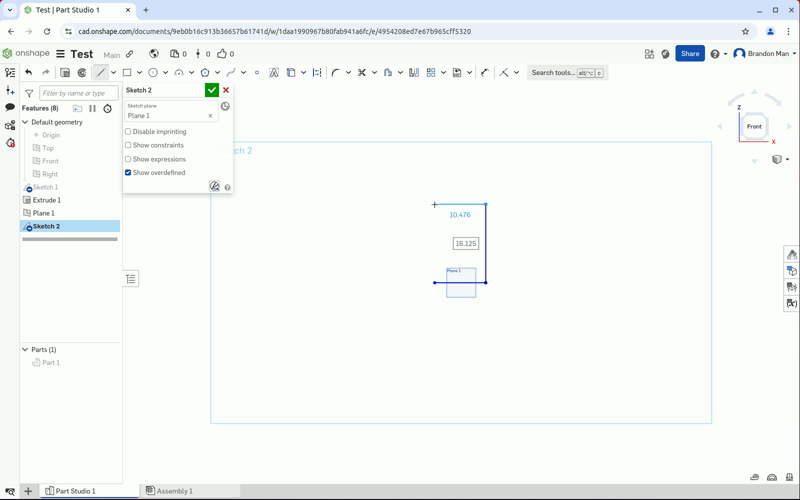
key_up(shift)
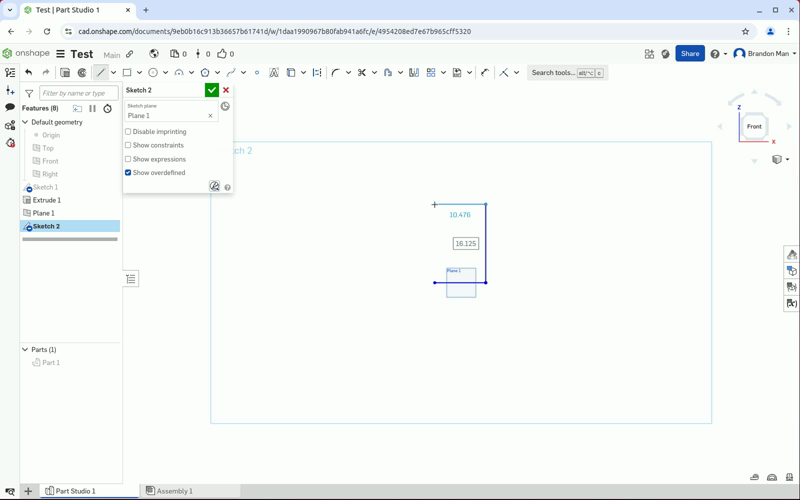
key_down(shift)
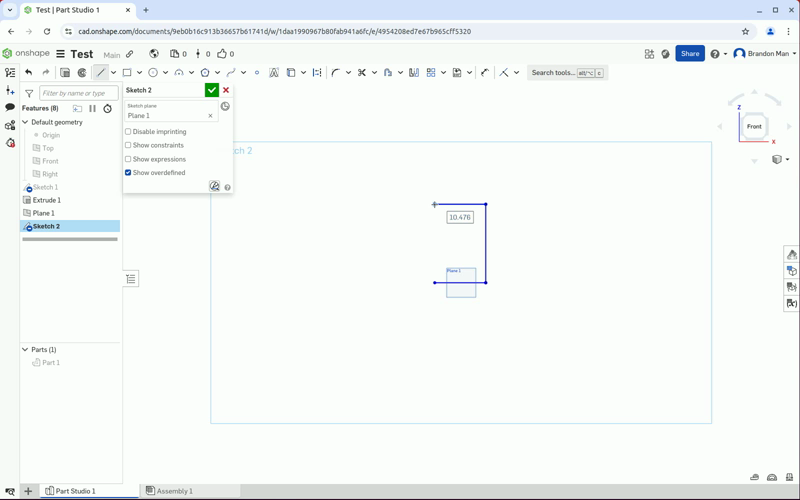
mouse_move(434, 282)
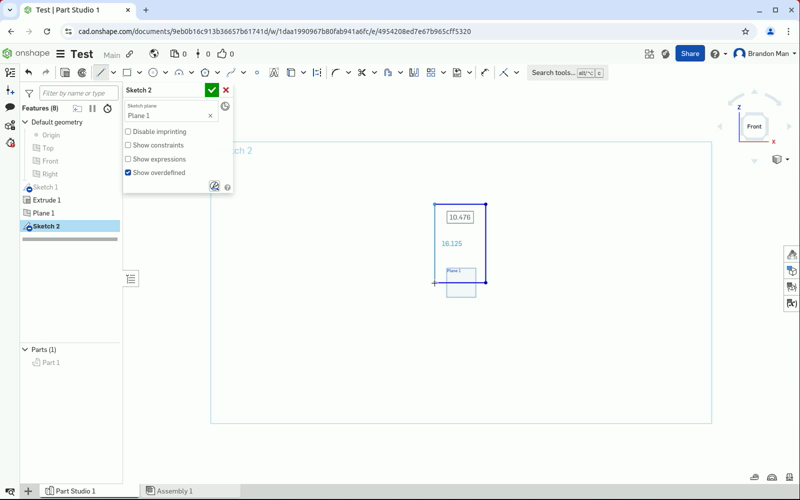
key_up(shift)
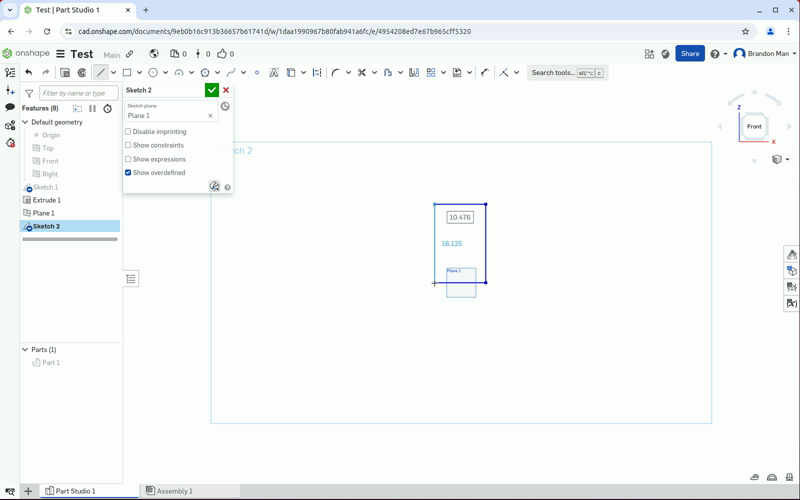
click(434, 282)
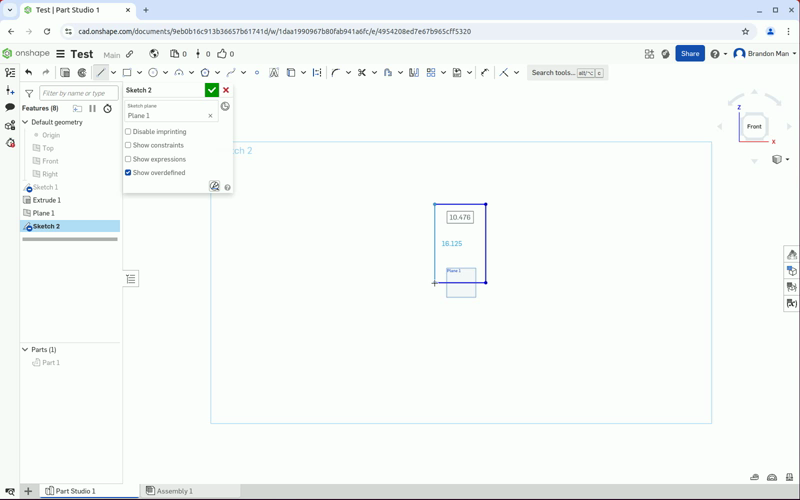
key(esc)
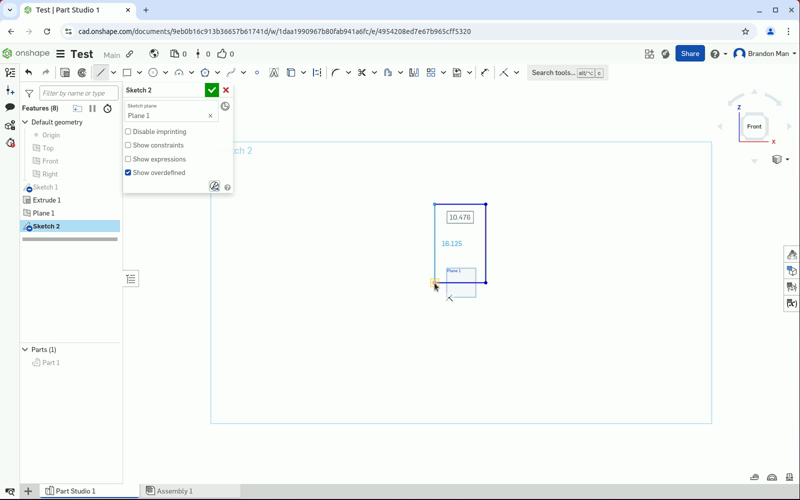
mouse_move(463, 216)
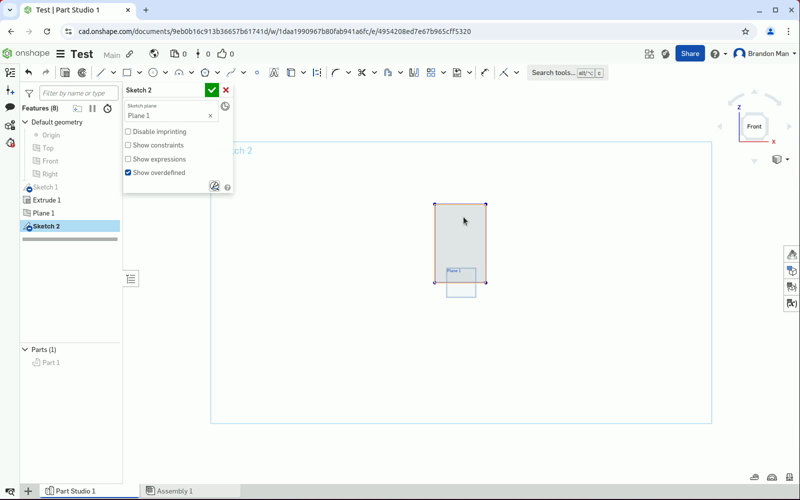
click(463, 216)
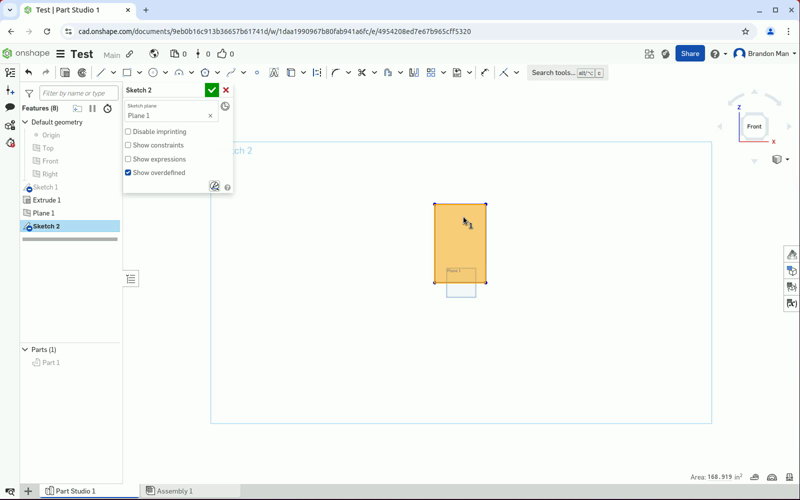
mouse_move(73, 352)
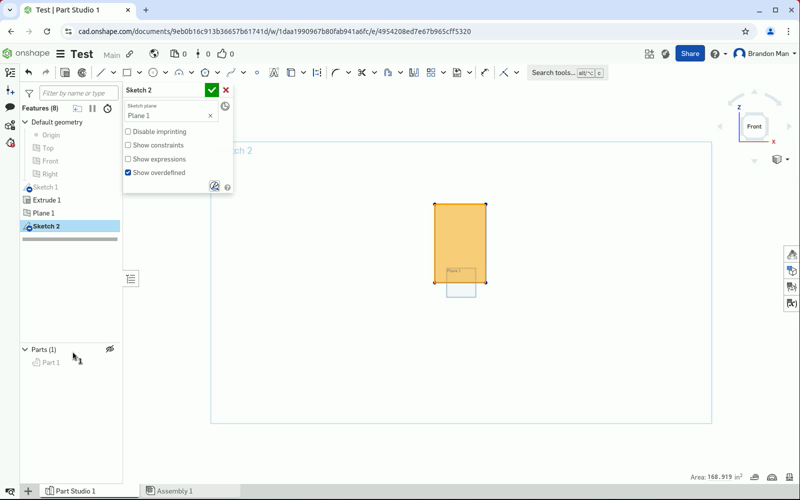
key(shift+y)
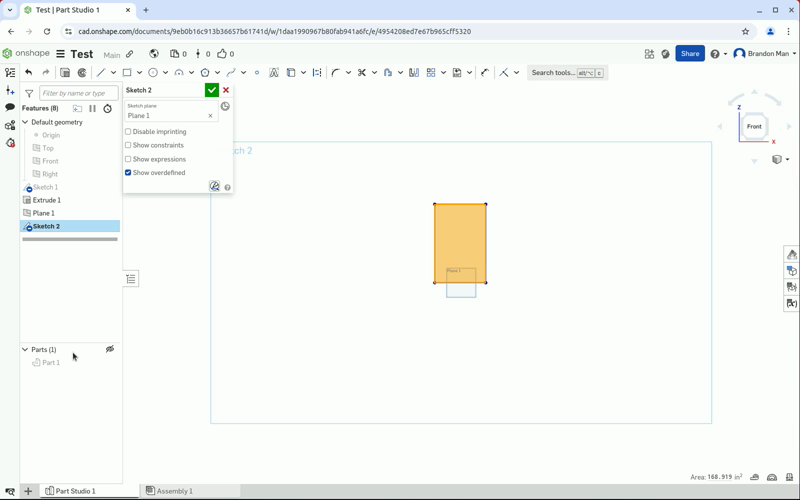
key(shift+e)
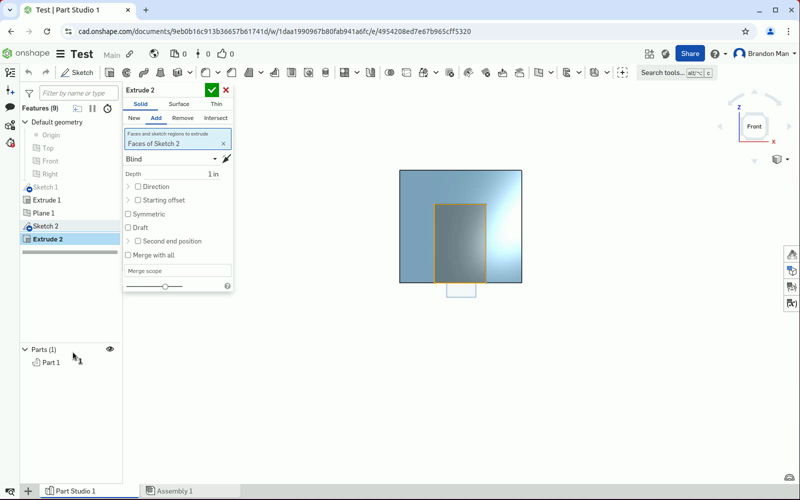
mouse_move(143, 106)
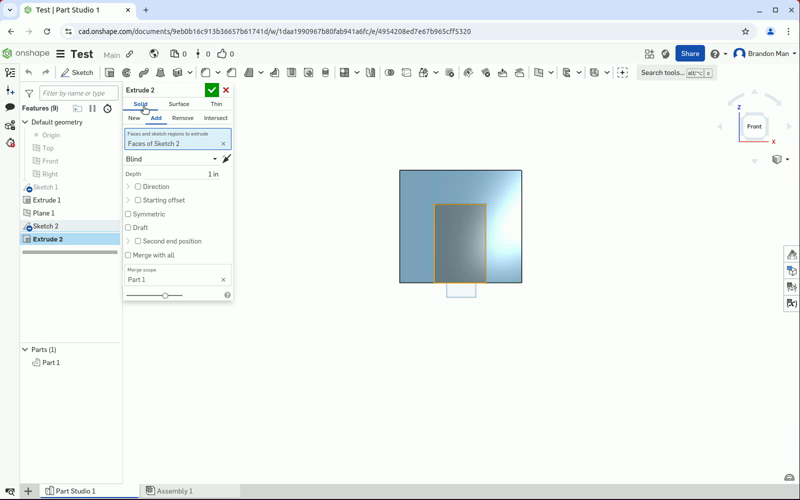
click(143, 106)
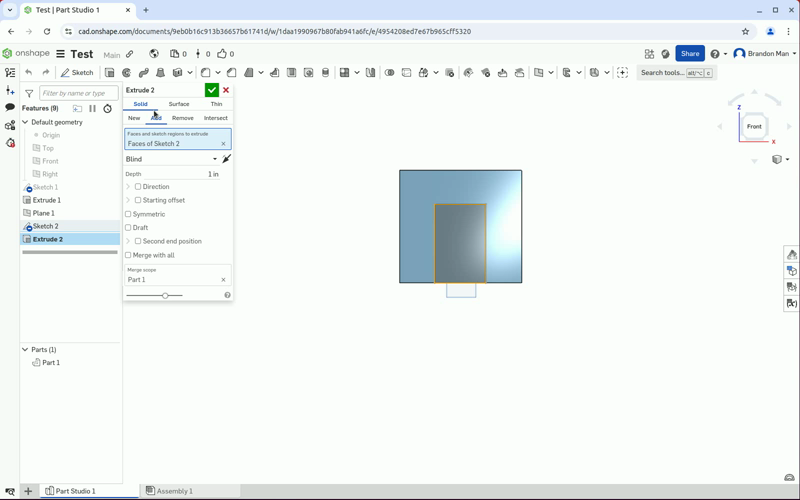
mouse_move(186, 120)
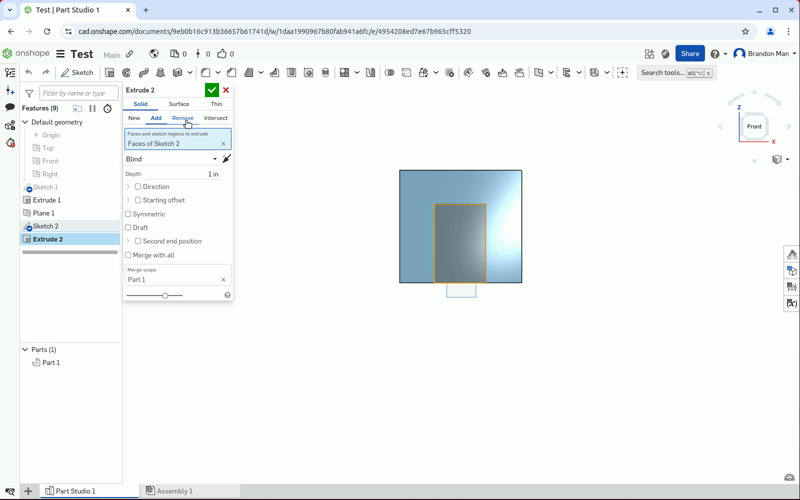
click(186, 120)
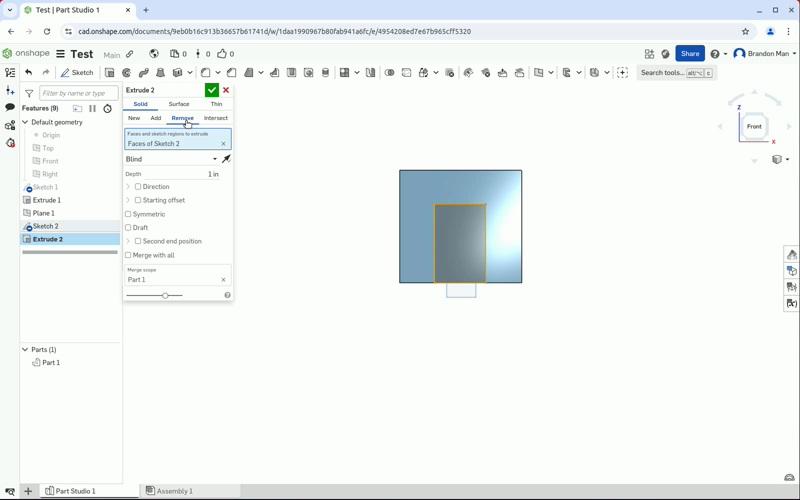
key(tab, 4)
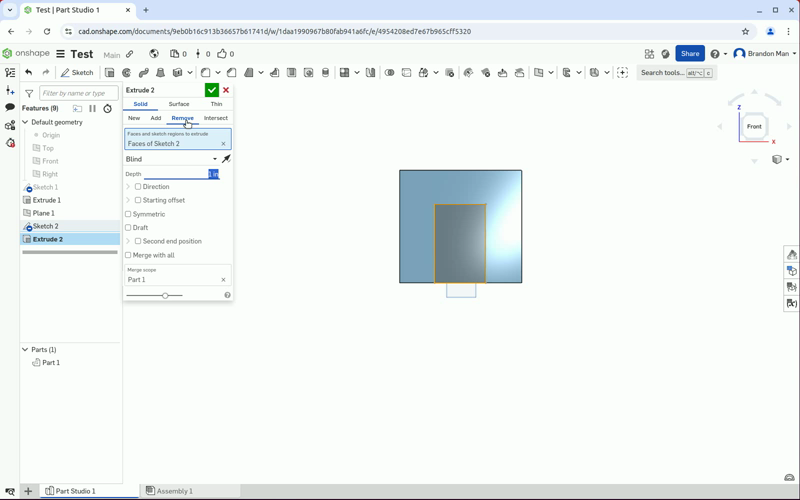
text(11.554)
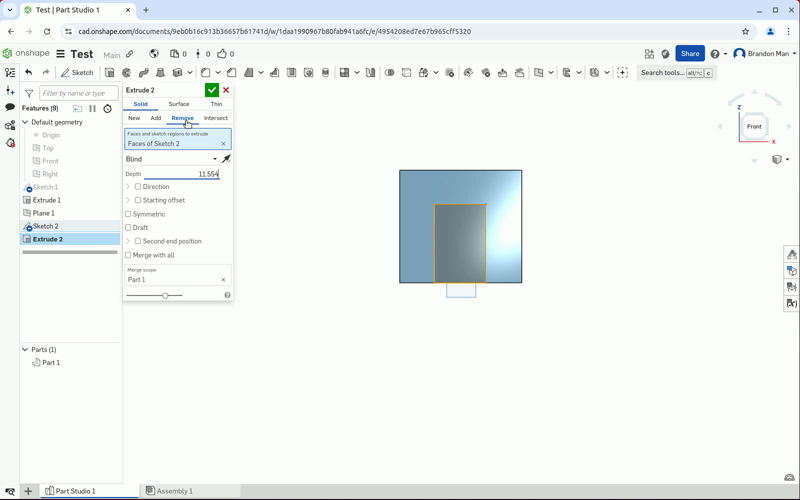
key(tab, 6)
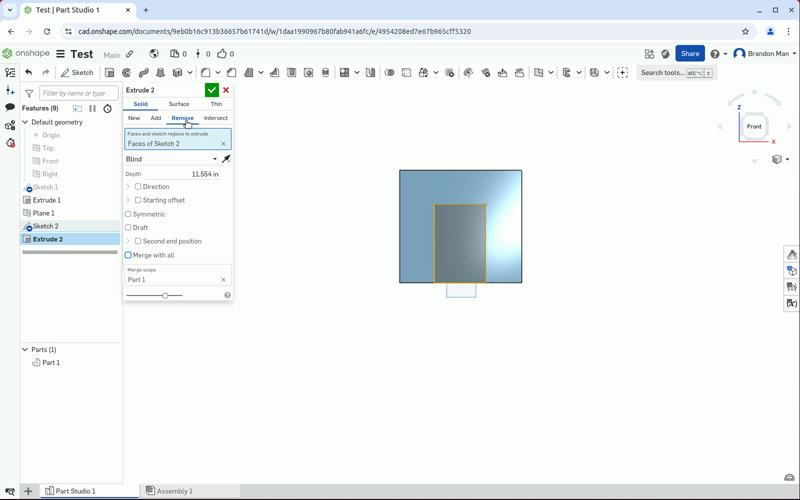
key(space)
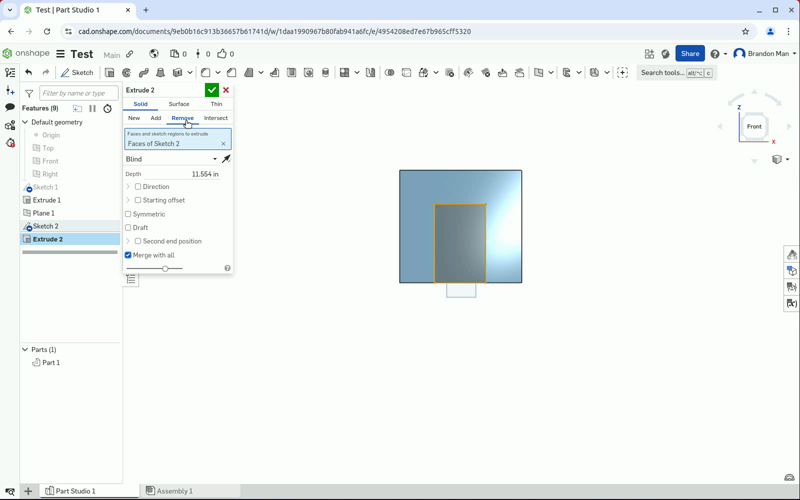
key(enter)
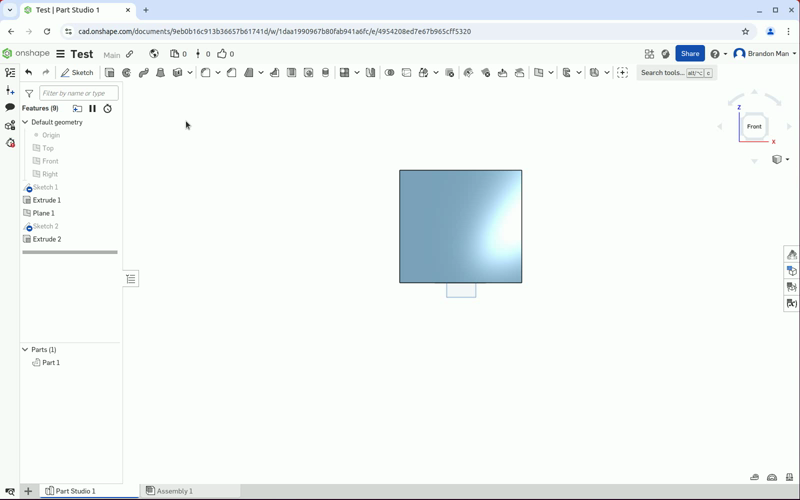
key(shift+h)
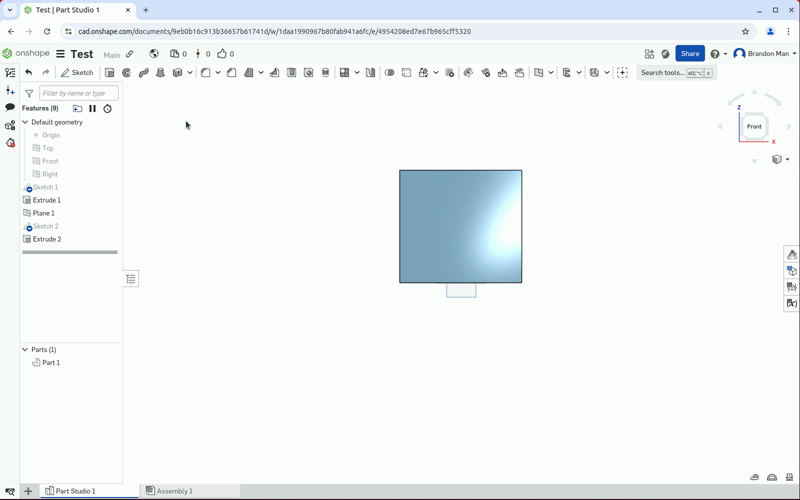
key(shift+h)
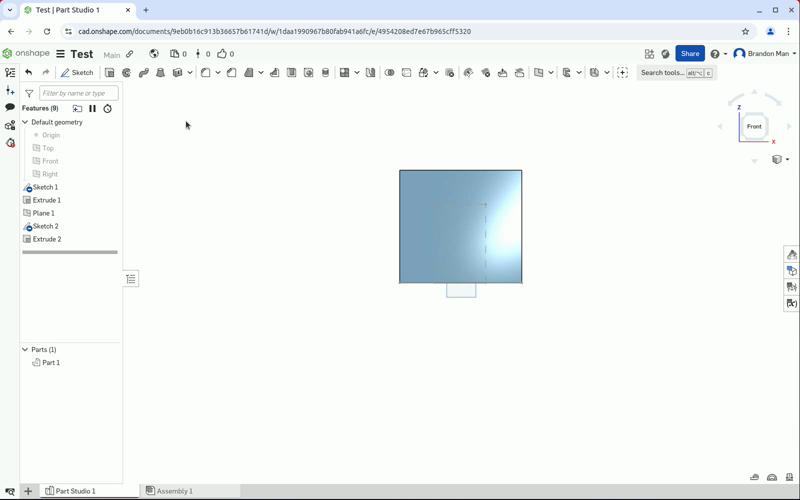
key(shift+7)
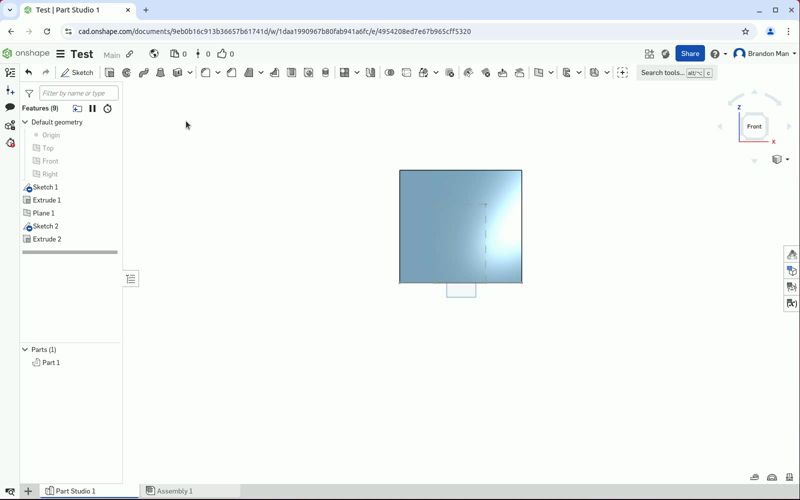
key(left, 2)
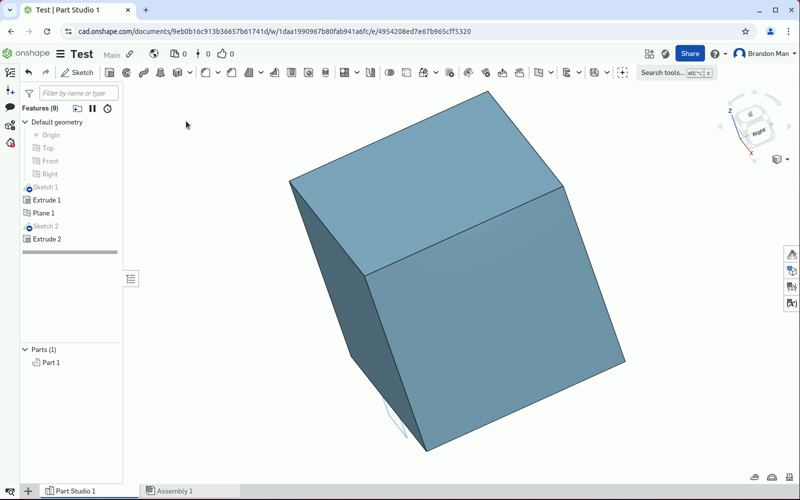
key(down, 2)
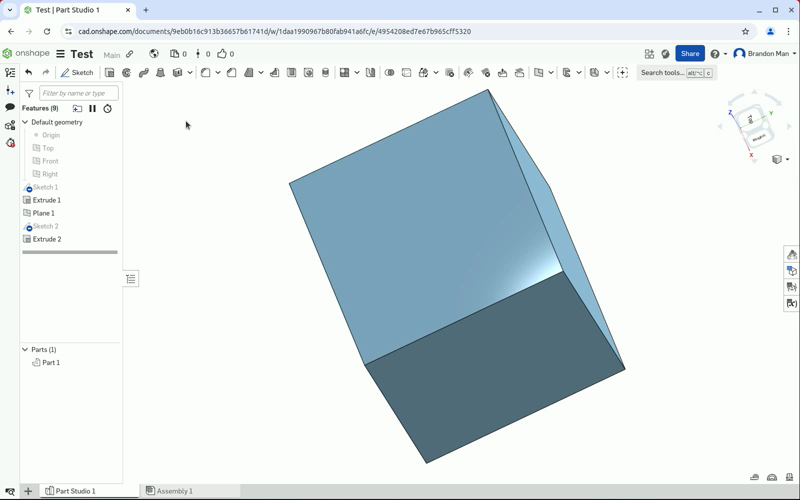
key(up, 2)
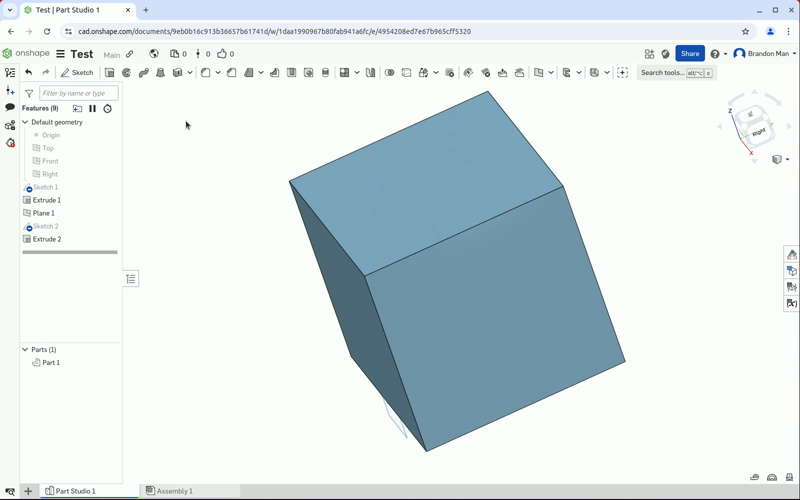
key(right, 2)
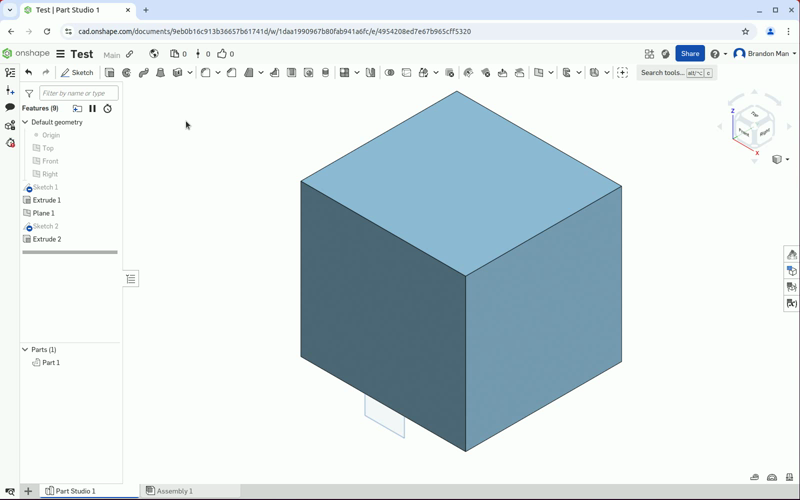
mouse_move(73, 189)
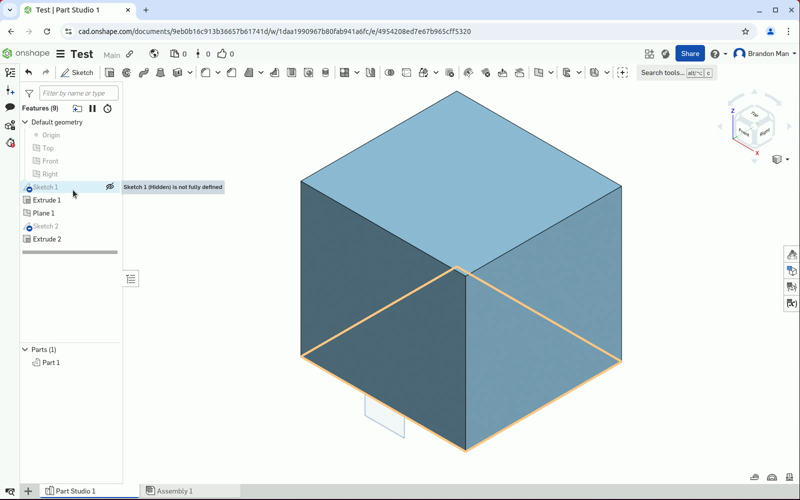
click(73, 189)